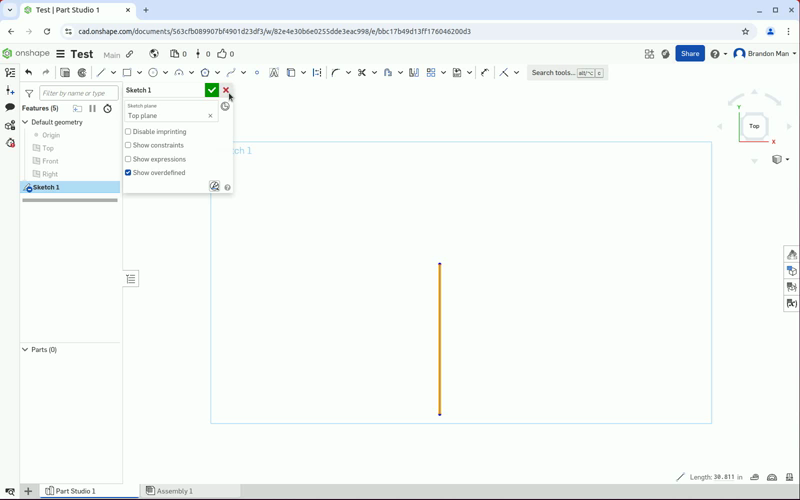
key(shift+h)
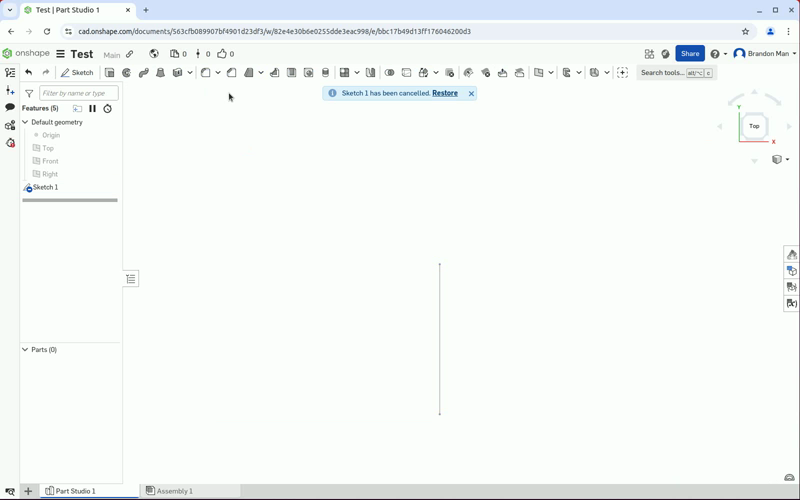
key(shift+s)
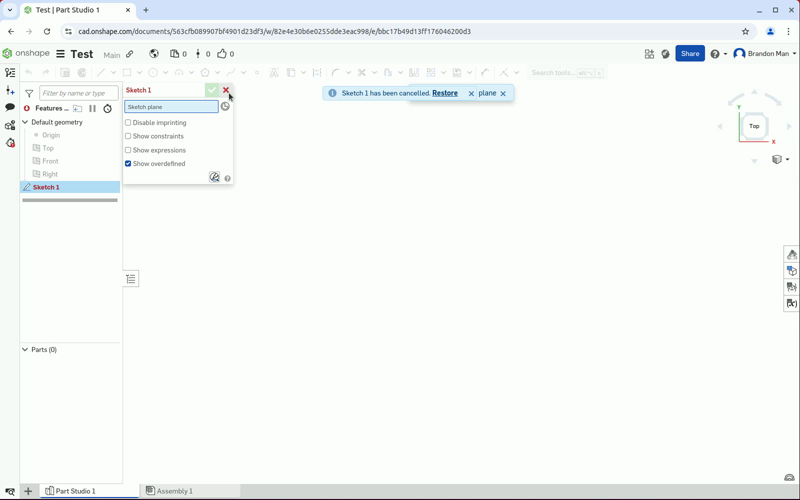
mouse_move(73, 150)
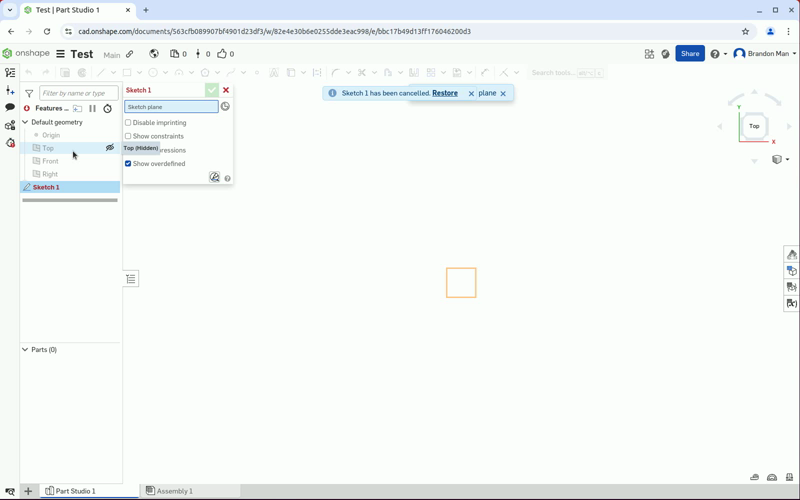
click(73, 150)
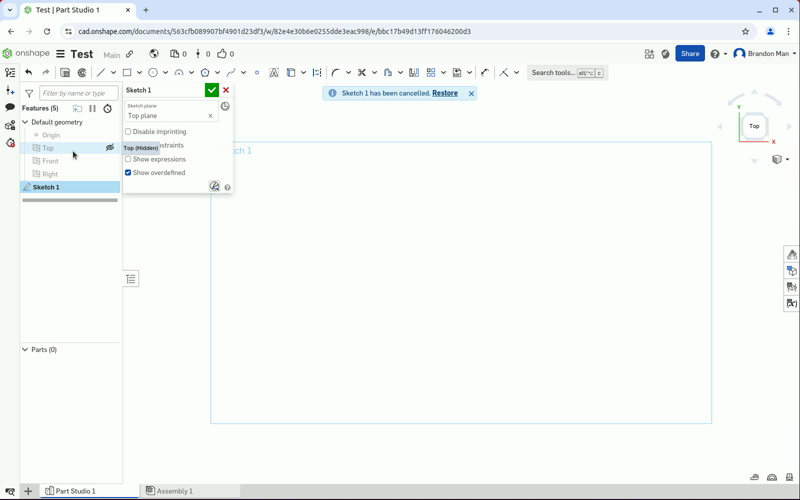
mouse_move(73, 352)
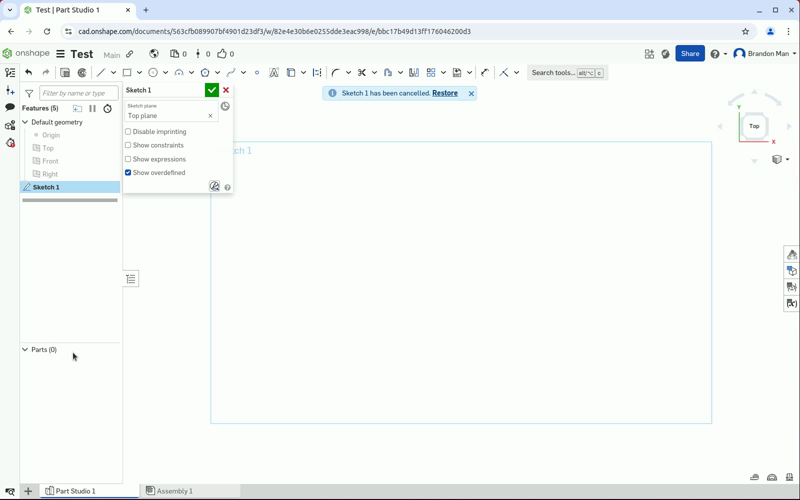
key(y)
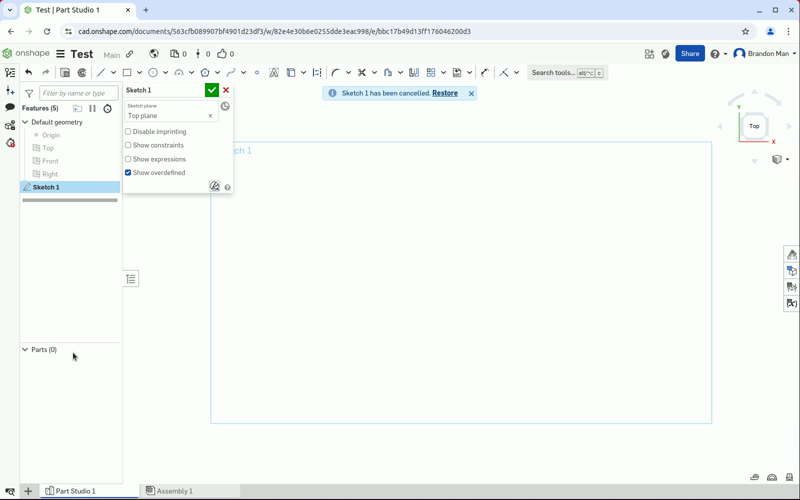
key(l)
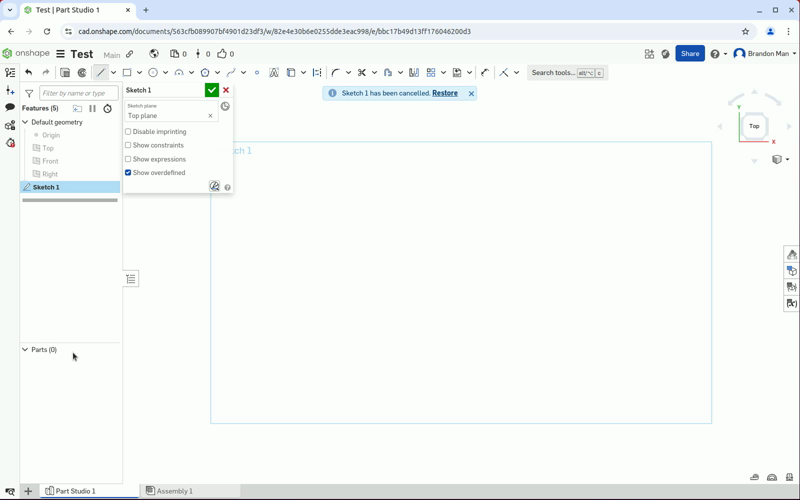
key_down(shift)
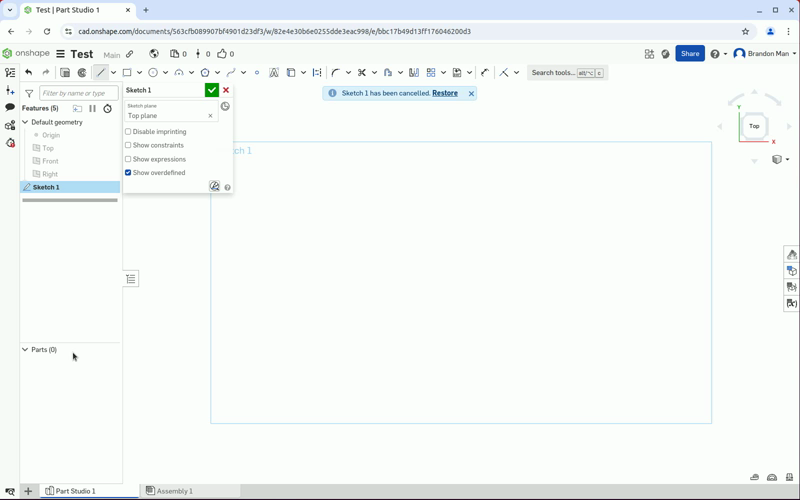
mouse_move(433, 324)
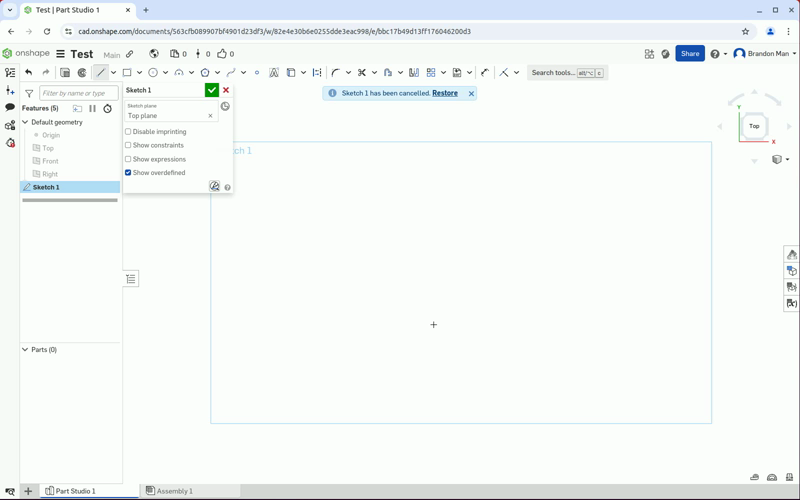
click(433, 324)
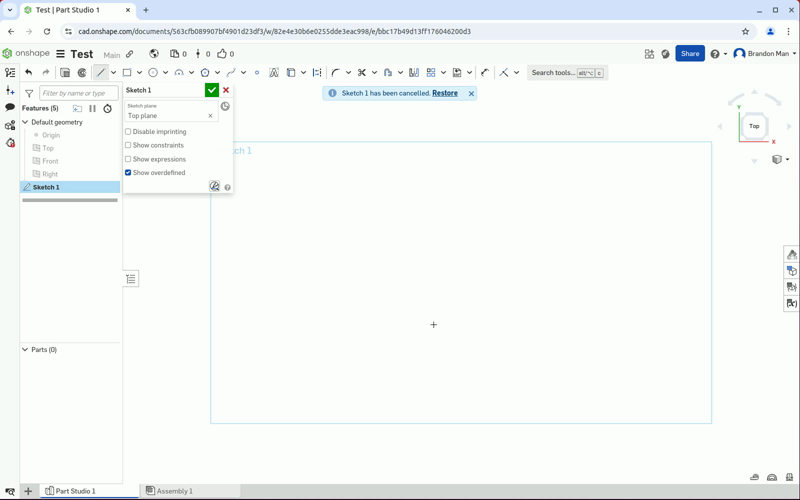
key_up(shift)
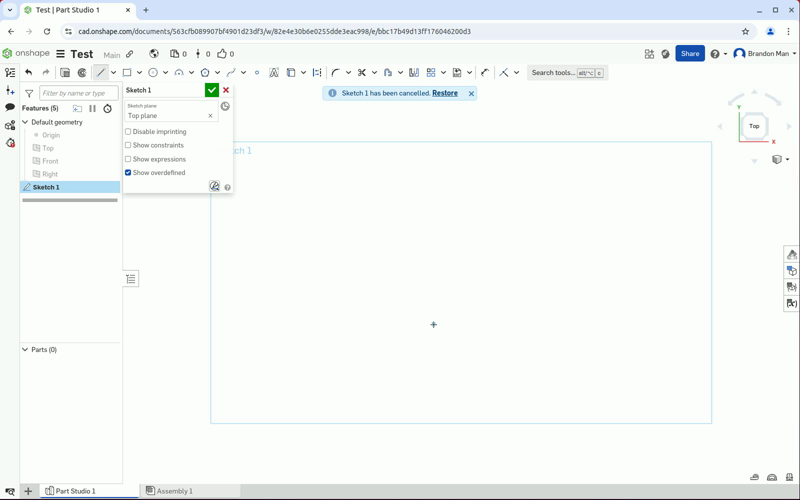
key_down(shift)
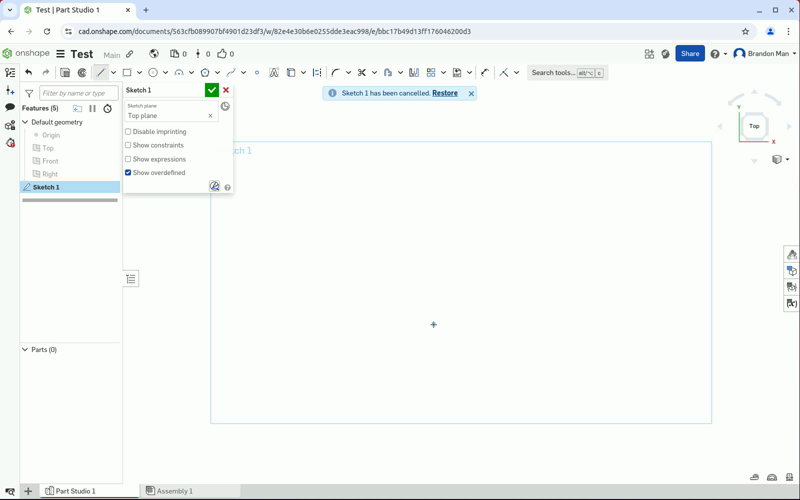
mouse_move(463, 324)
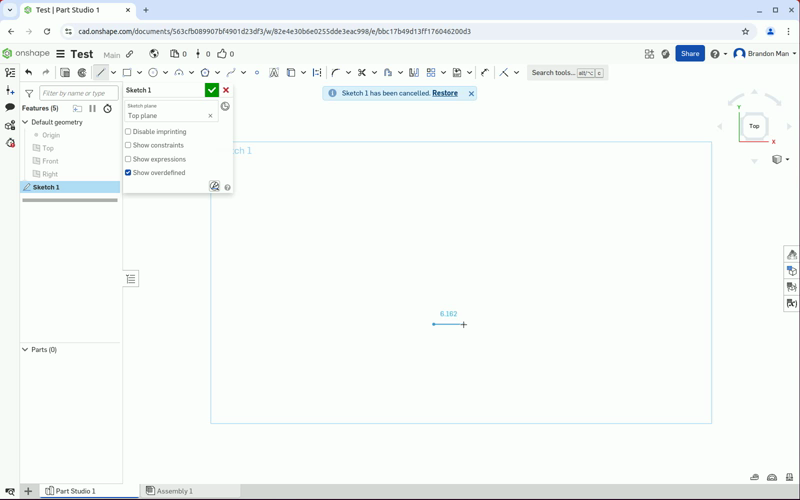
mouse_move(474, 324)
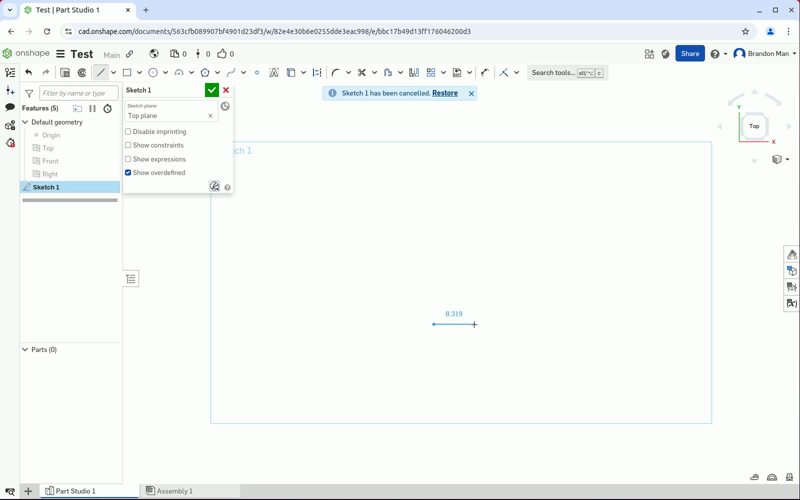
click(474, 324)
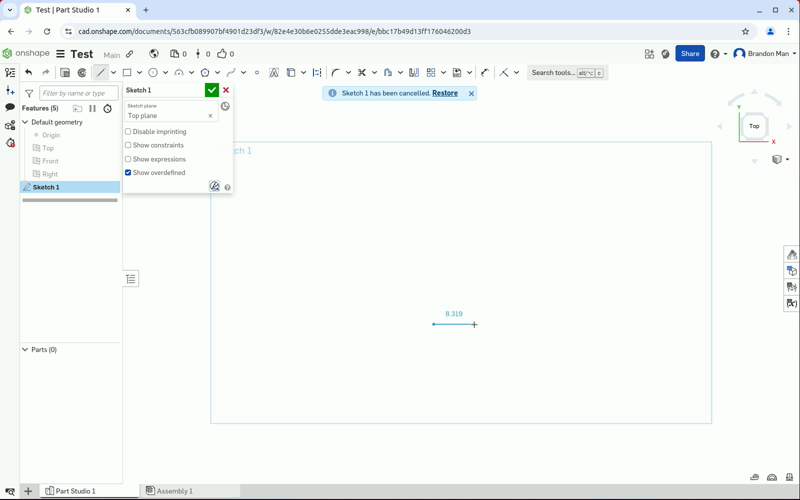
key_up(shift)
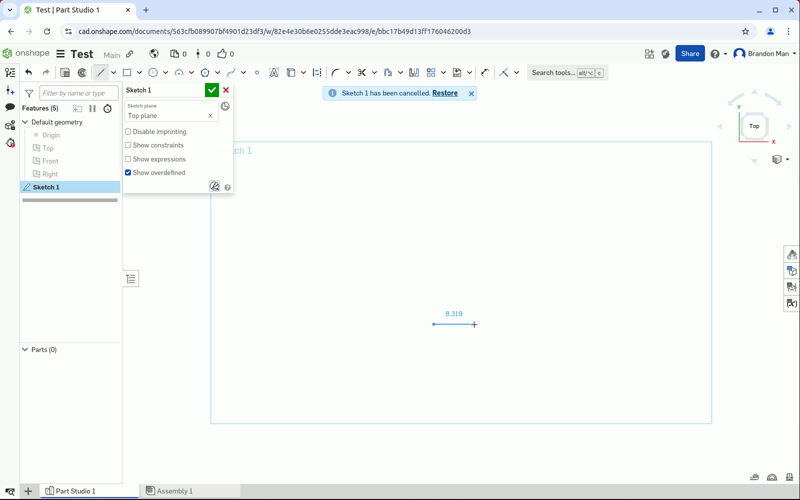
key_down(shift)
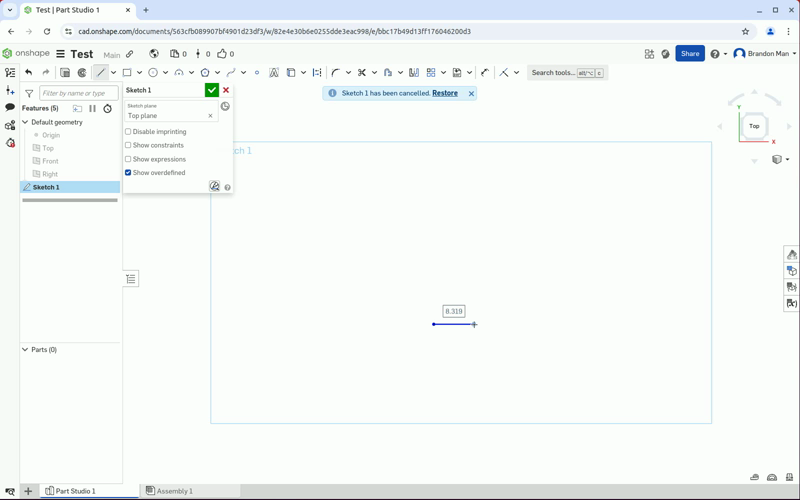
mouse_move(474, 243)
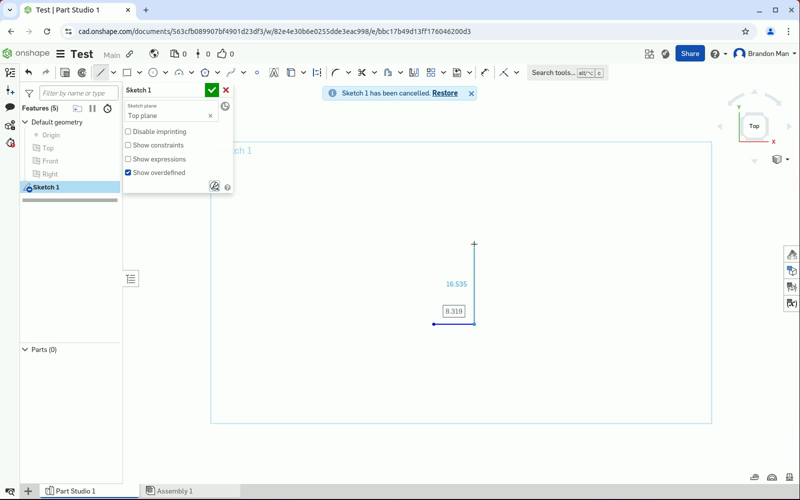
click(474, 243)
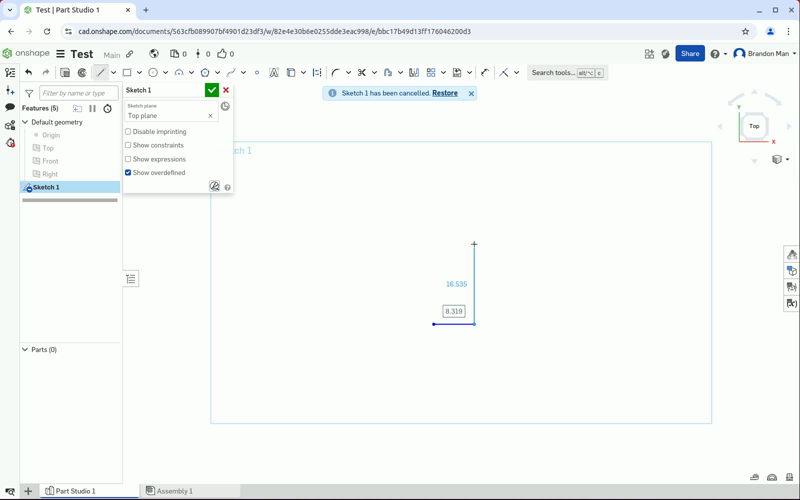
key_up(shift)
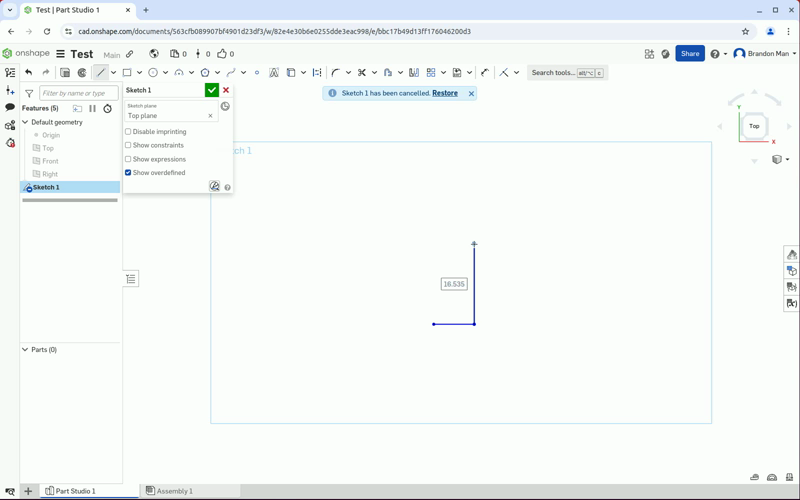
key_down(shift)
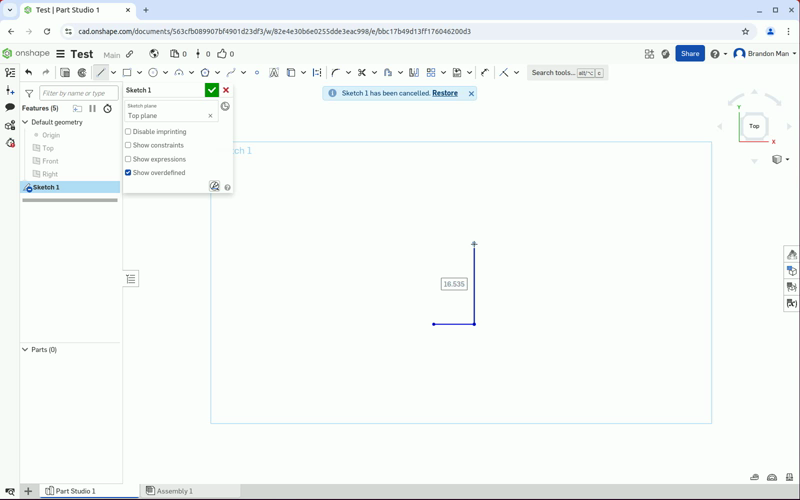
mouse_move(504, 243)
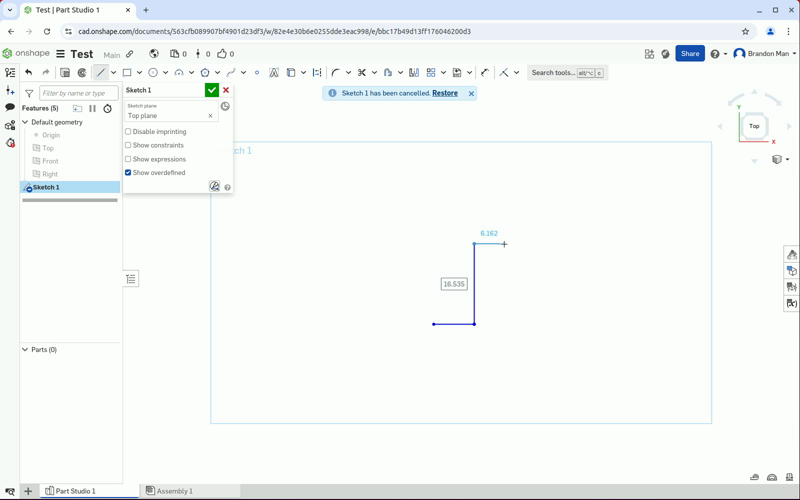
mouse_move(433, 243)
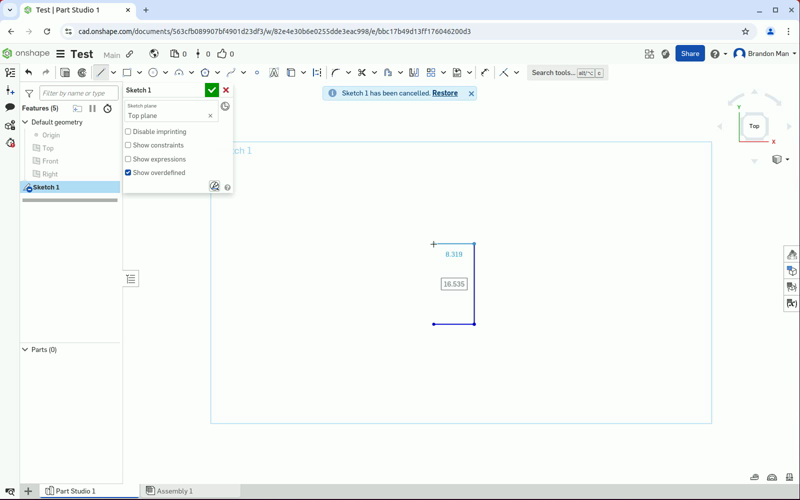
click(433, 243)
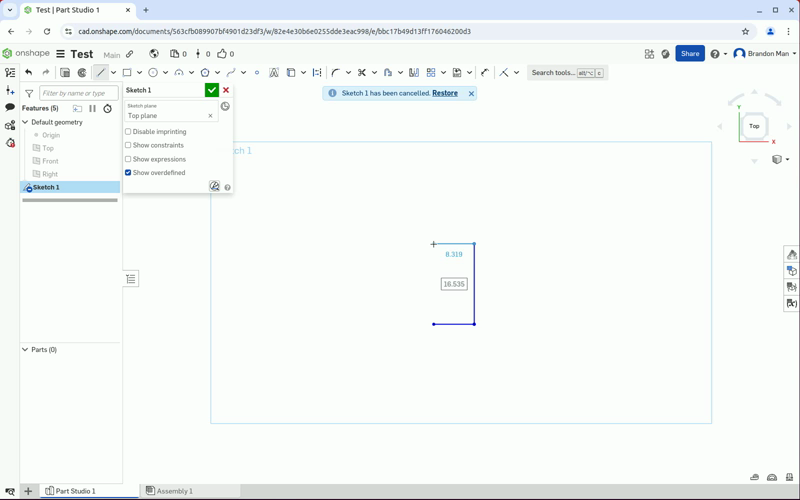
key_up(shift)
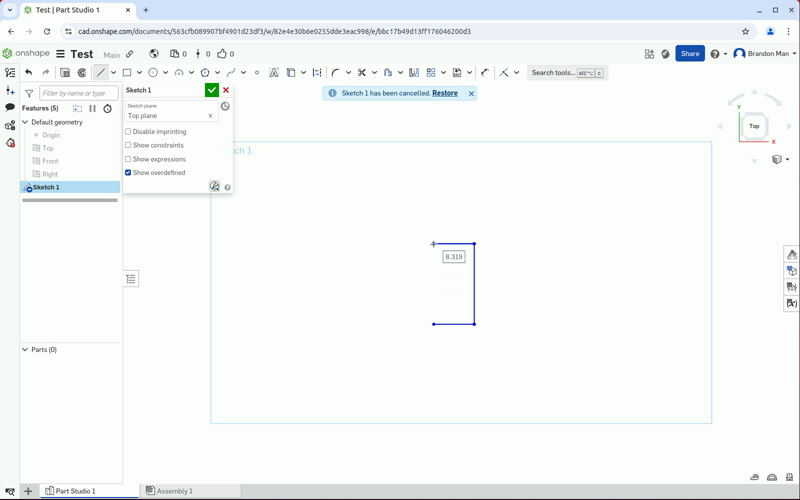
key_down(shift)
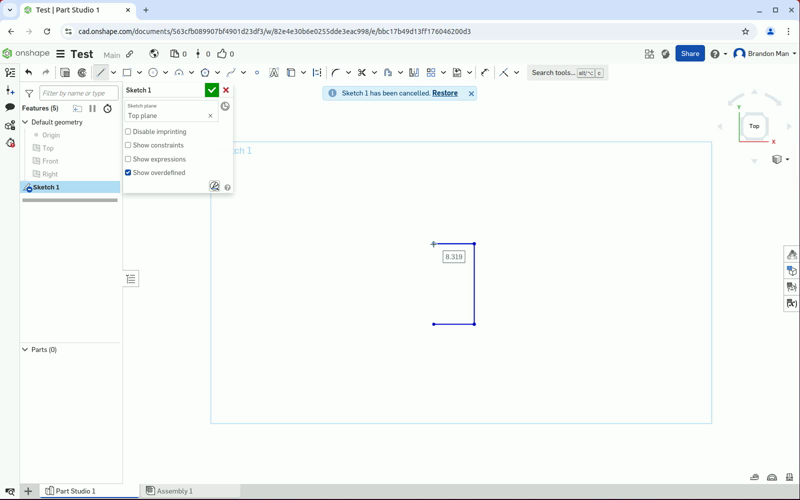
mouse_move(433, 324)
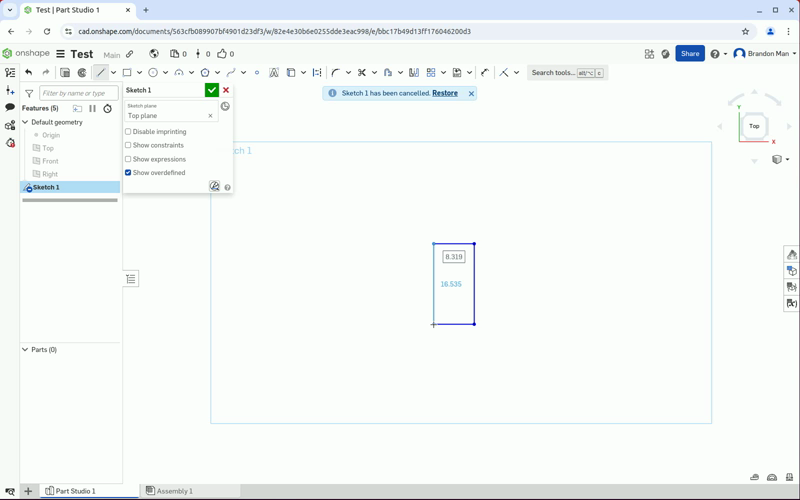
key_up(shift)
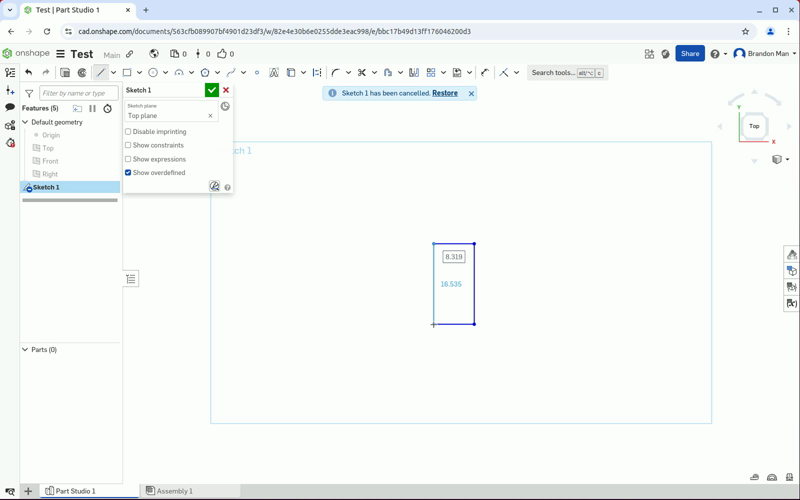
click(433, 324)
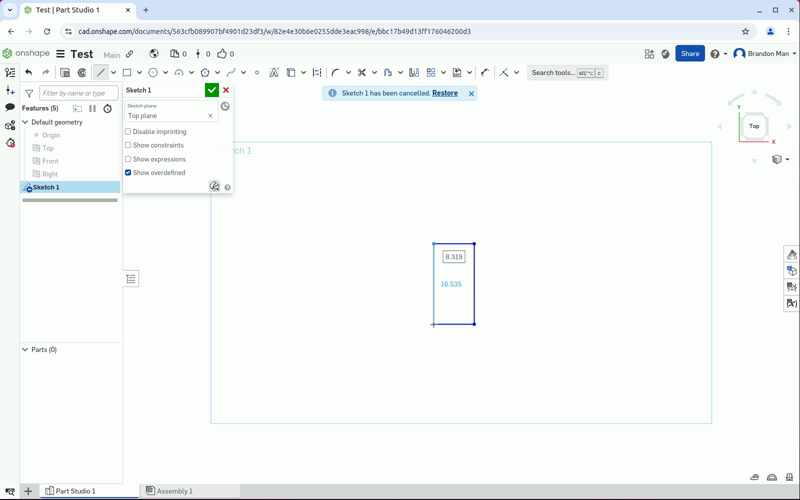
key(esc)
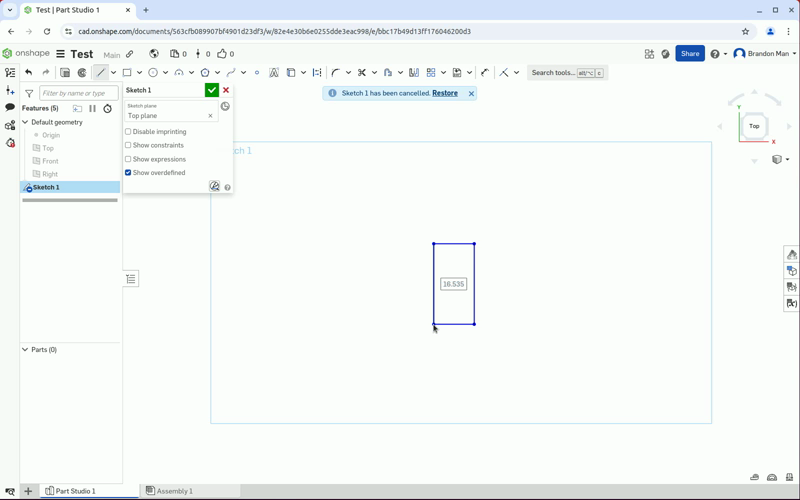
mouse_move(460, 268)
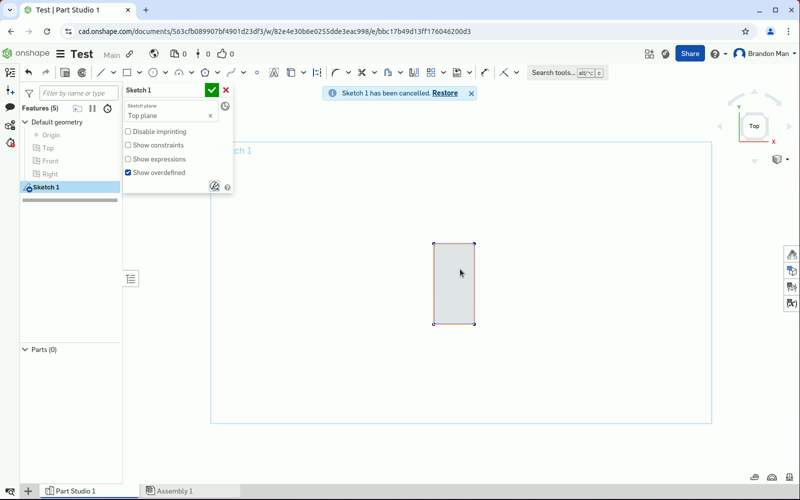
click(460, 268)
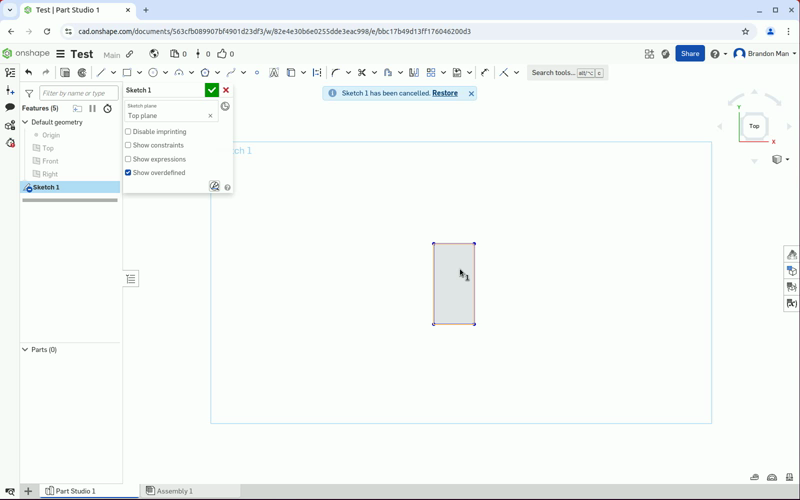
mouse_move(73, 352)
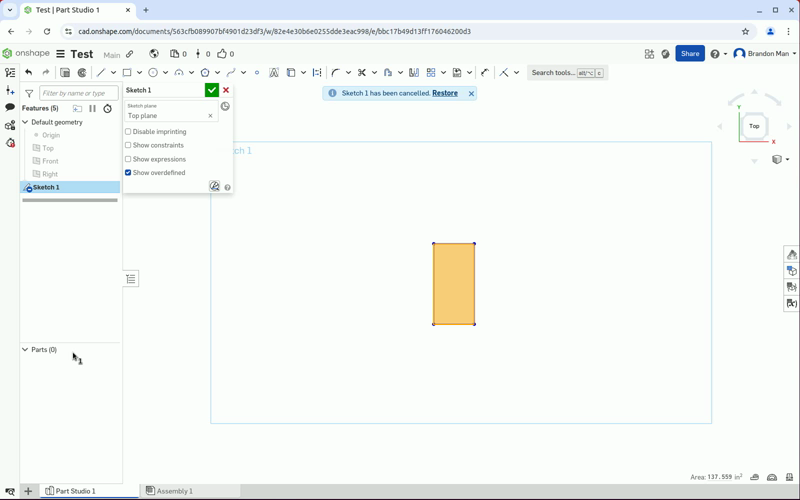
key(shift+y)
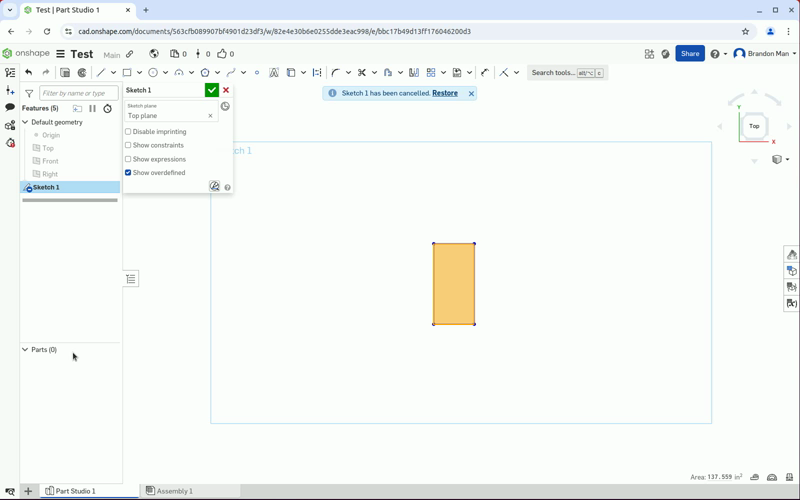
key(shift+e)
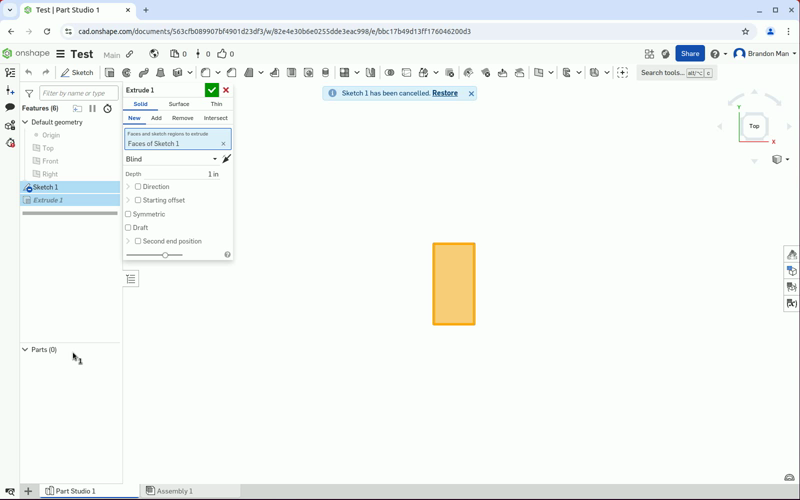
mouse_move(143, 106)
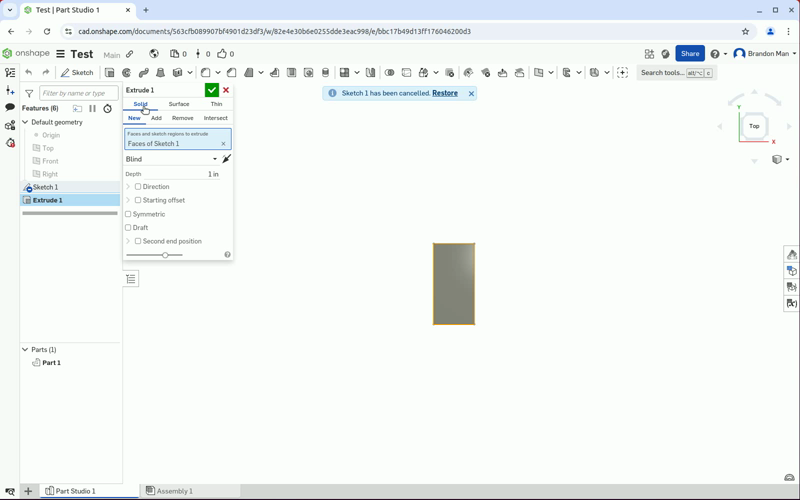
click(143, 106)
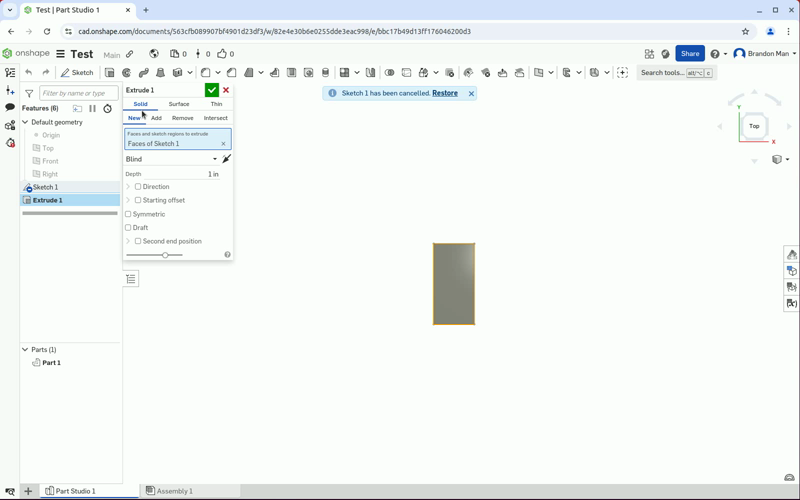
mouse_move(137, 120)
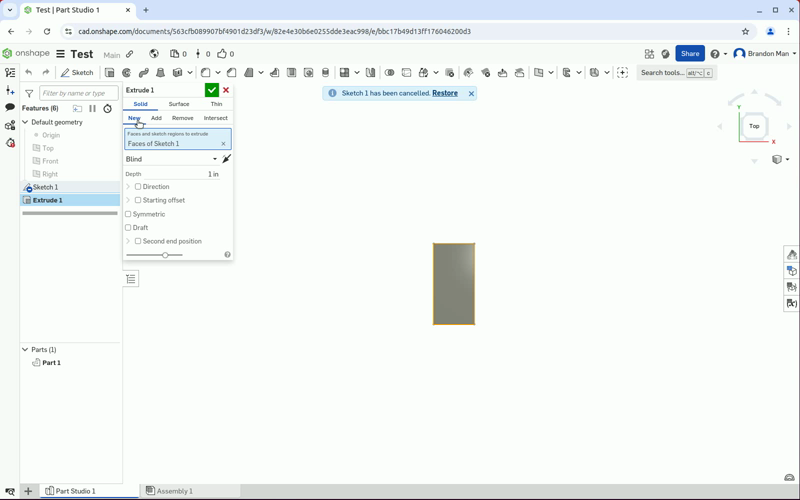
click(137, 120)
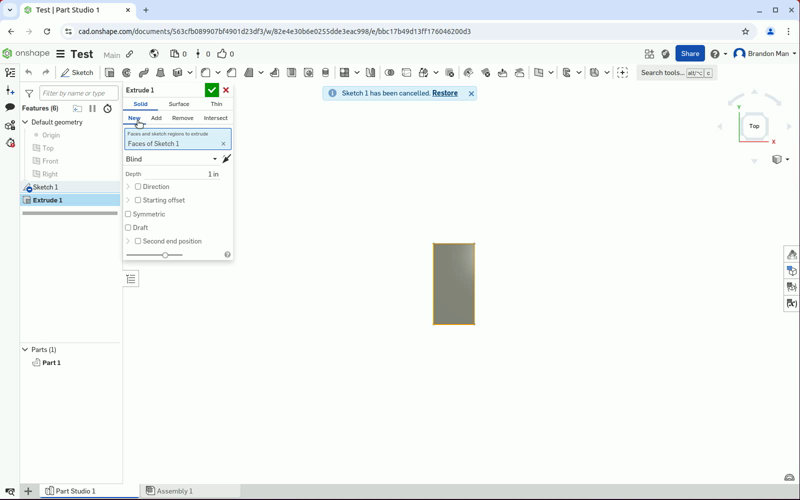
key(tab, 4)
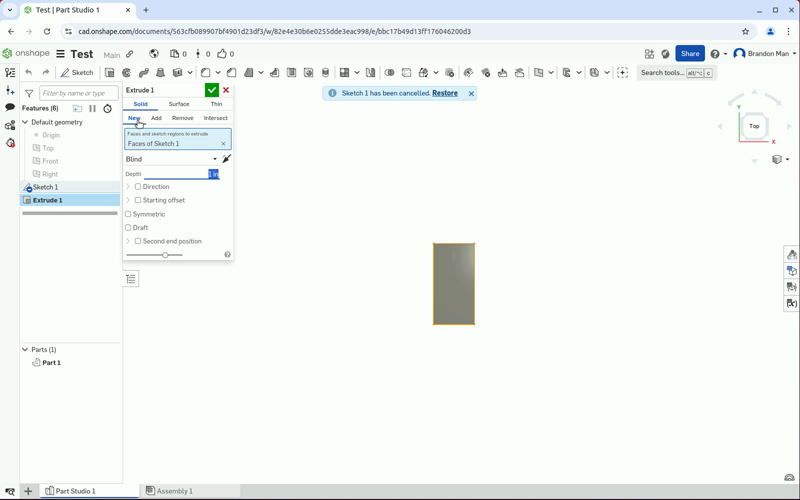
text(23.108)
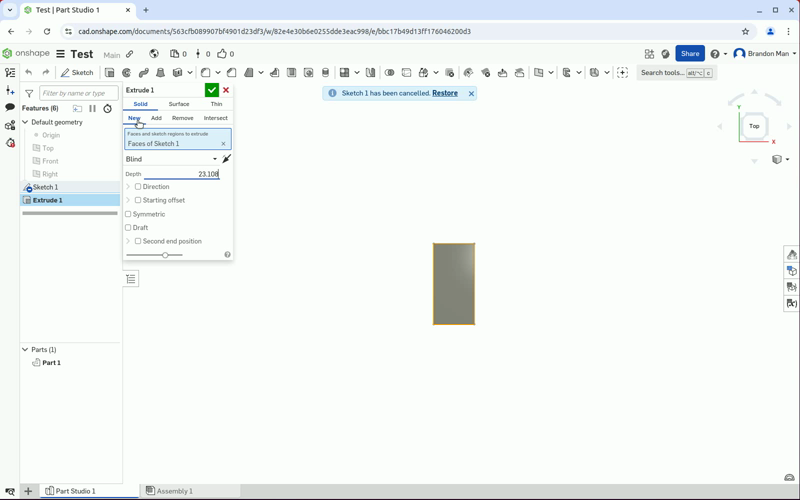
key(enter)
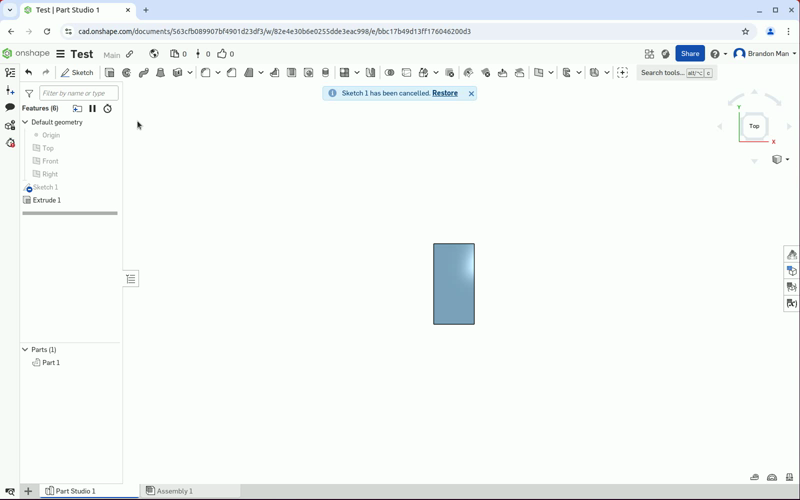
key(shift+h)
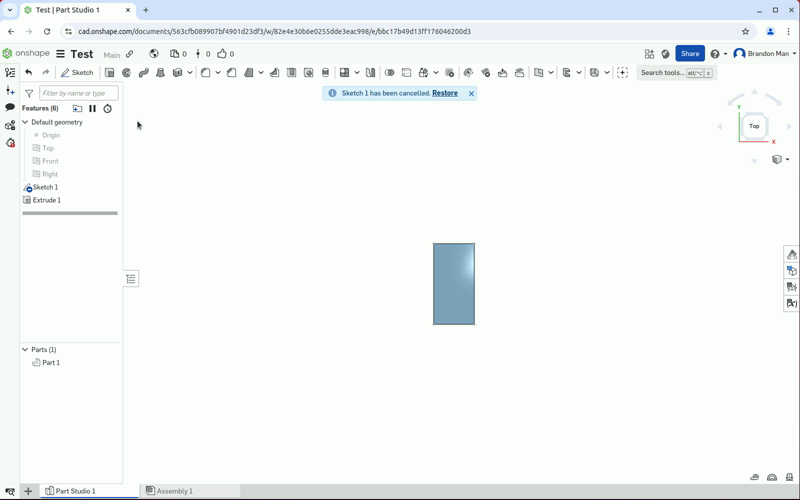
key(shift+h)
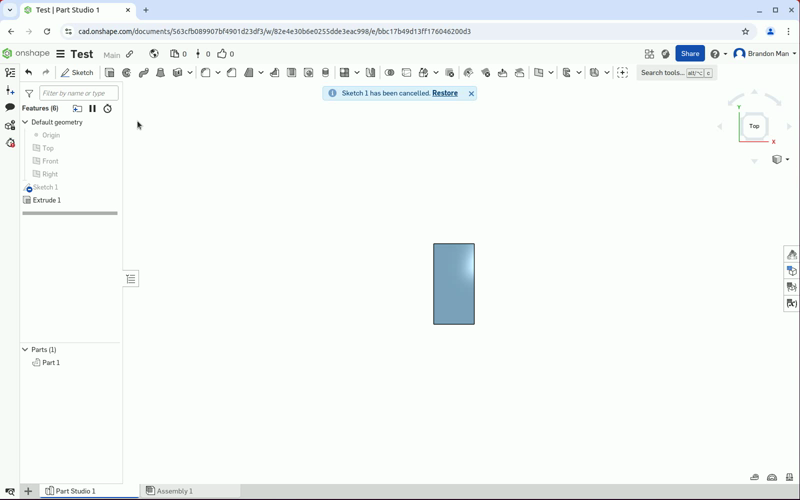
mouse_move(73, 189)
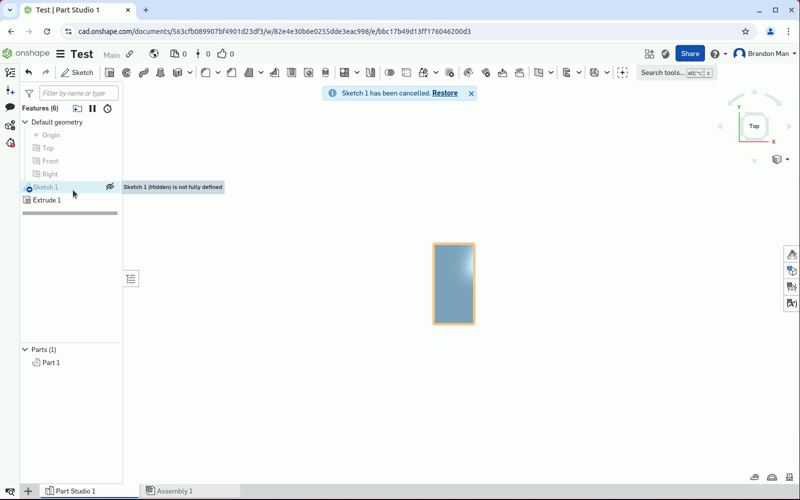
click(73, 189)
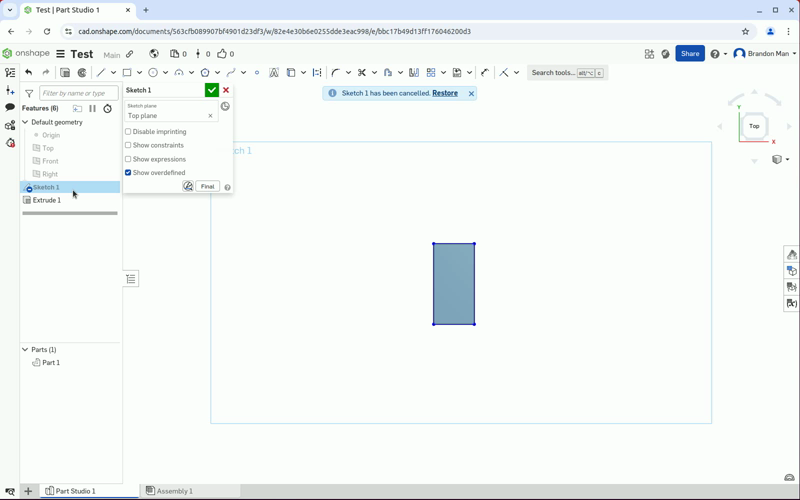
mouse_move(229, 92)
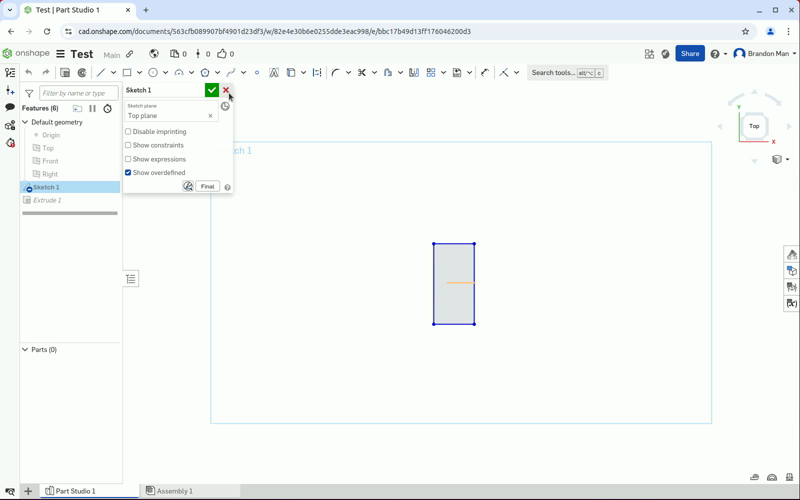
click(229, 92)
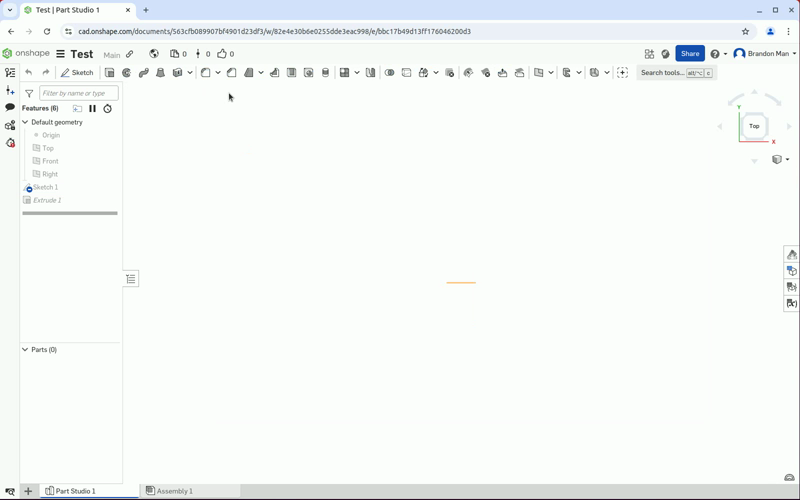
mouse_move(73, 352)
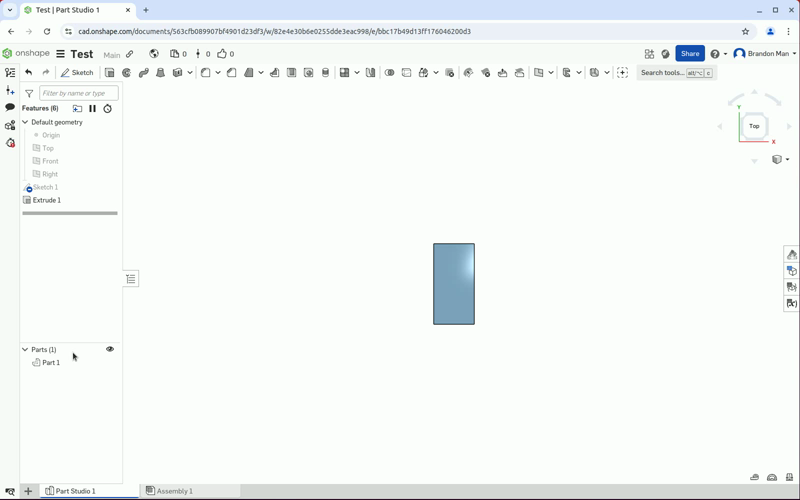
key(y)
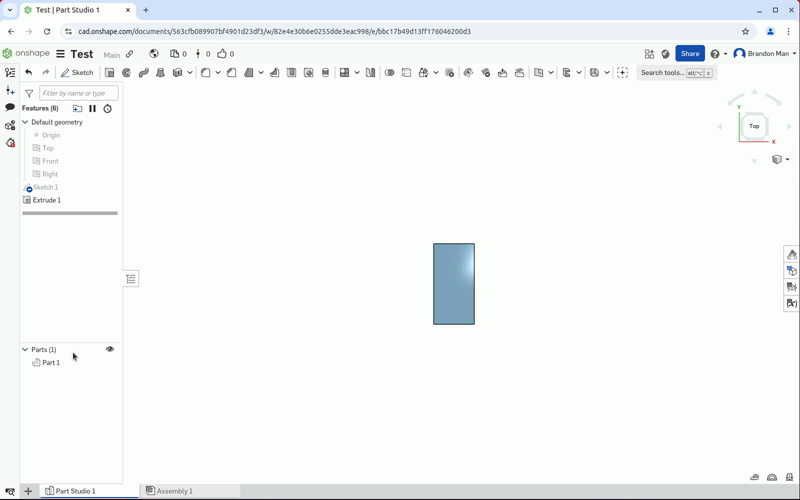
key(shift+p)
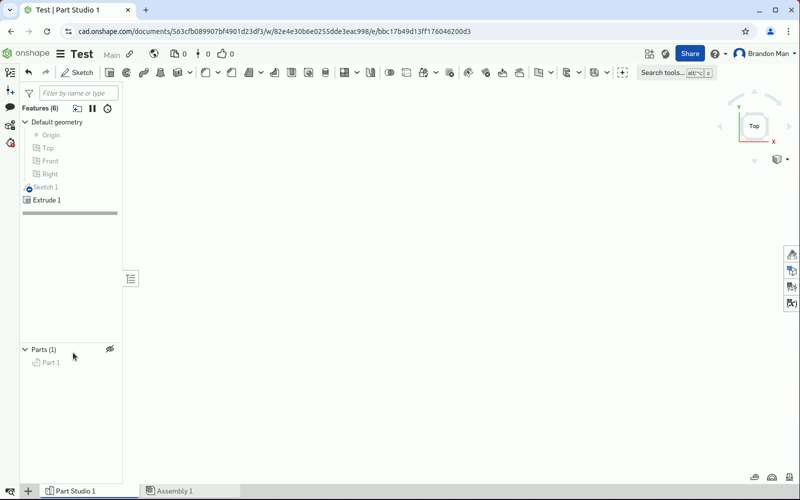
key(space)
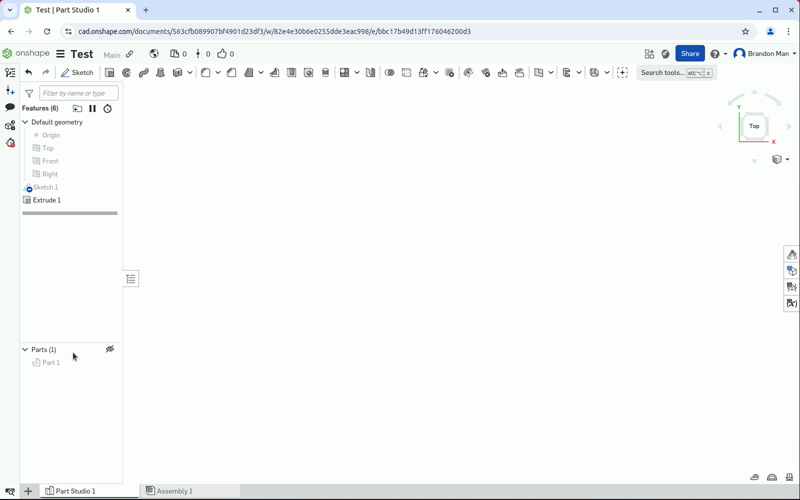
key_down(shift)
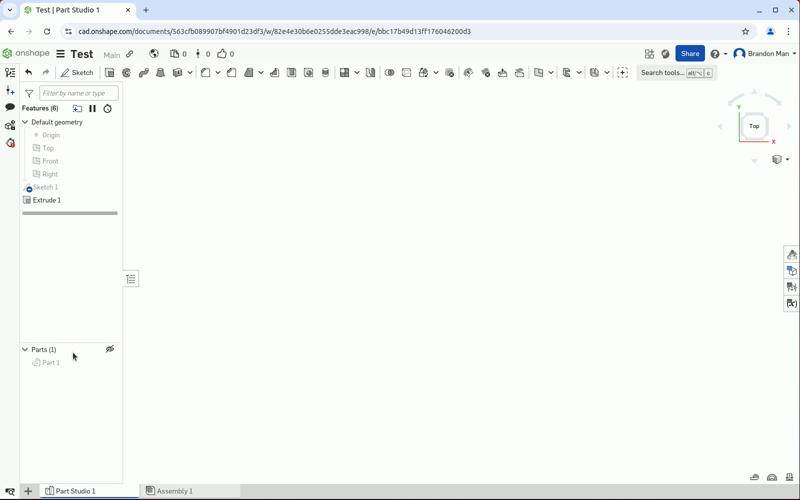
key(up)
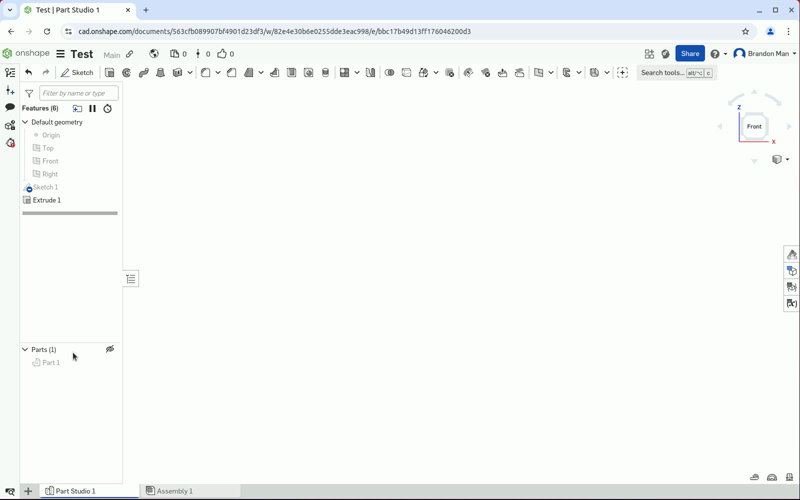
key_up(shift)
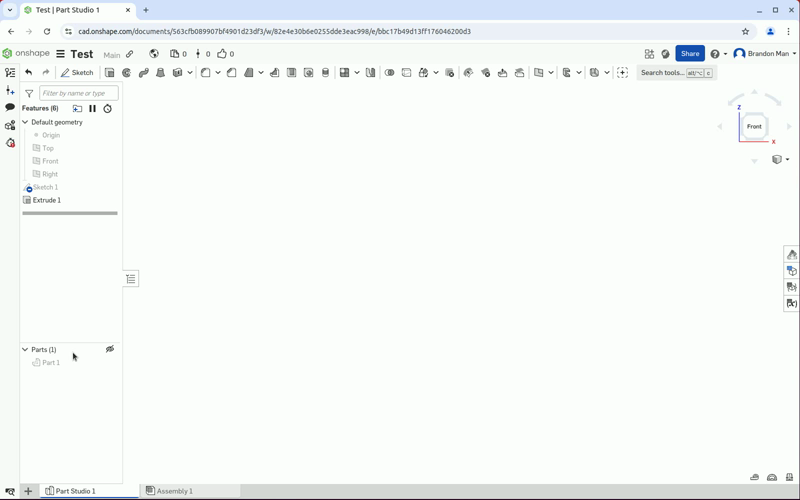
key(space)
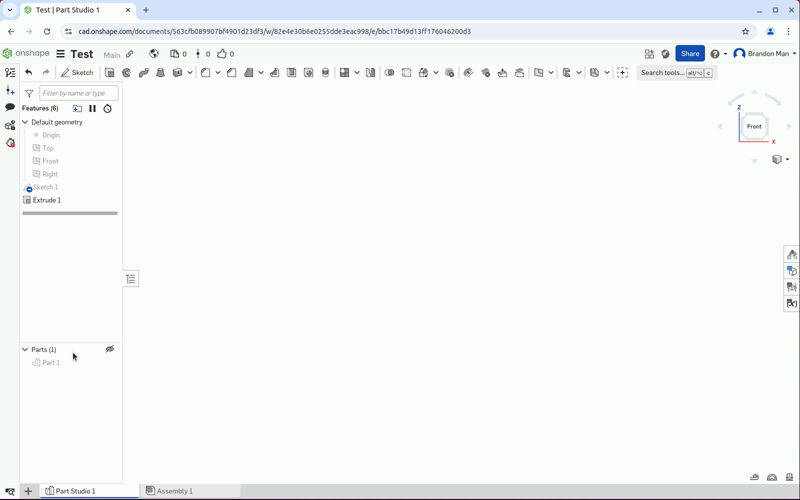
key_down(shift)
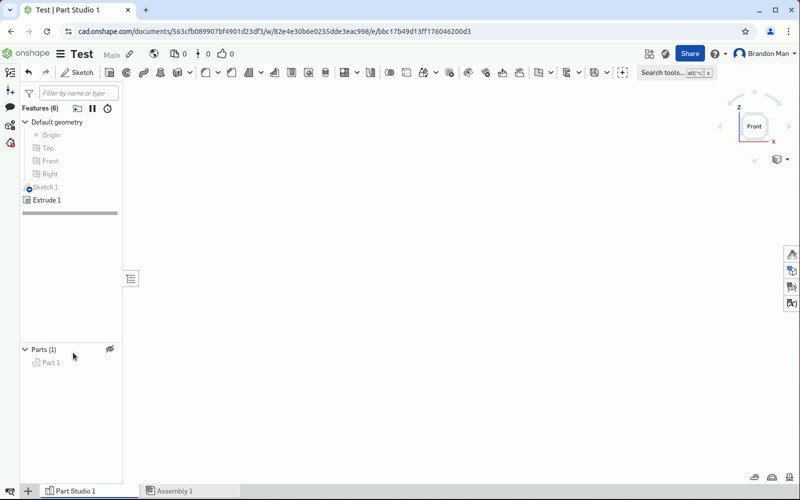
key(left)
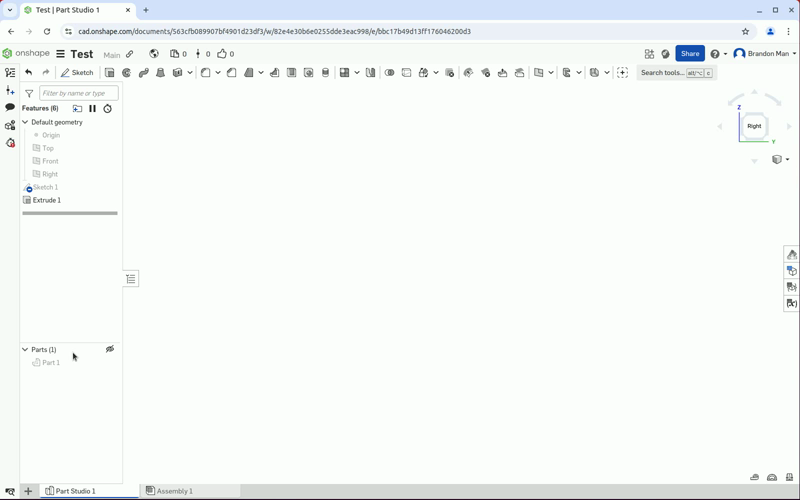
key_up(shift)
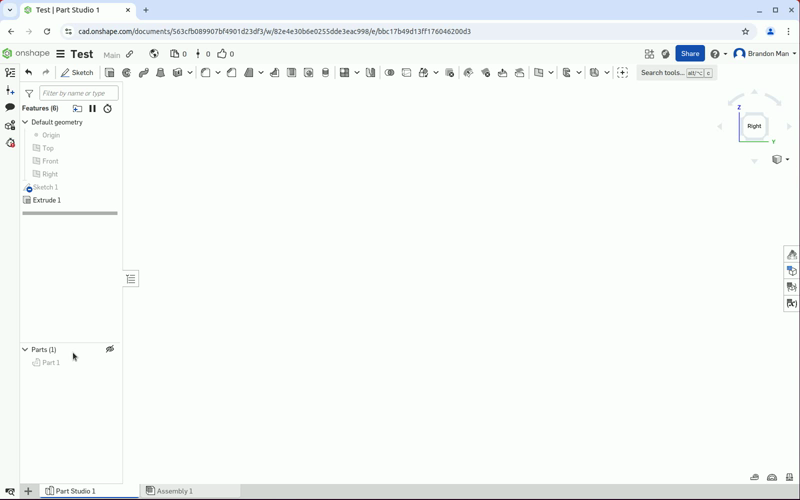
mouse_move(73, 352)
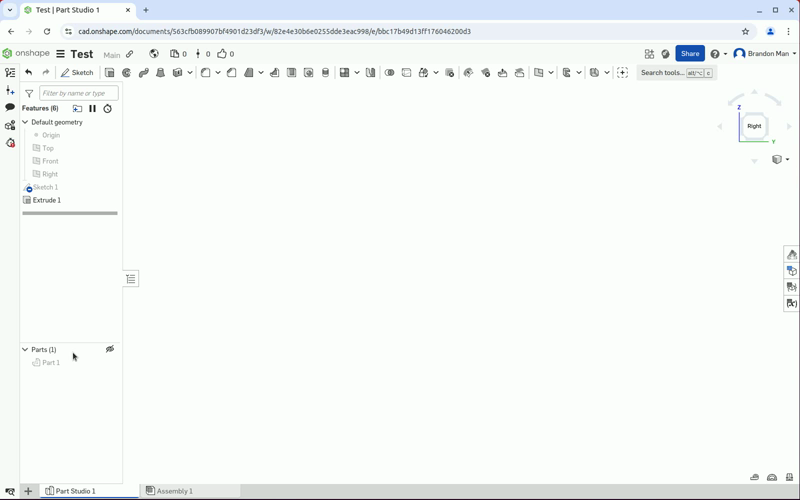
key(shift+y)
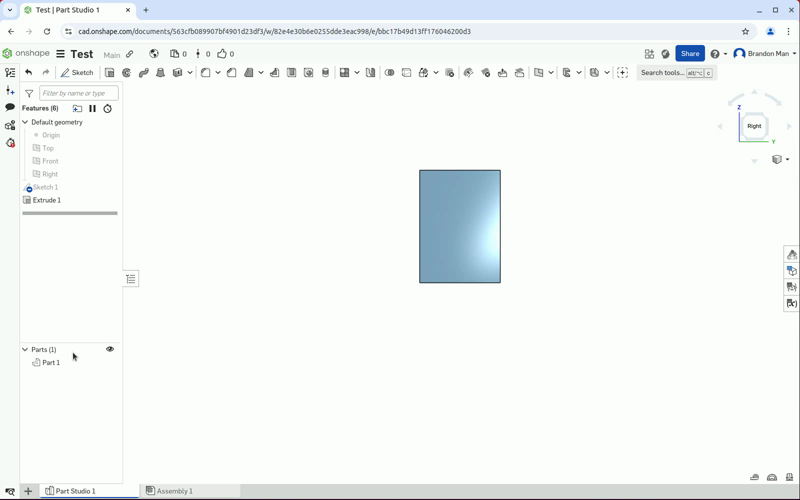
mouse_move(541, 75)
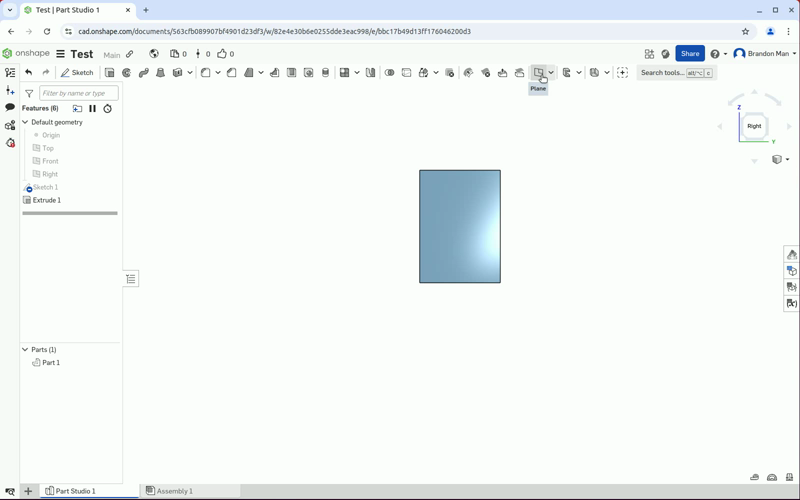
click(541, 75)
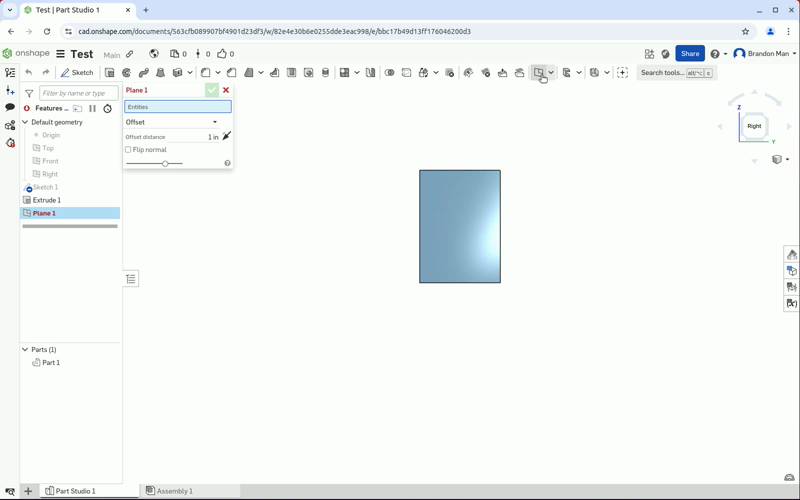
mouse_move(73, 176)
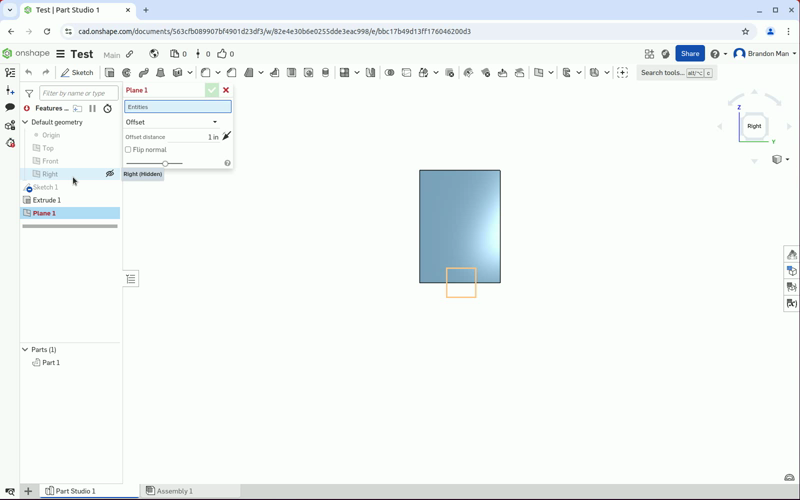
click(73, 176)
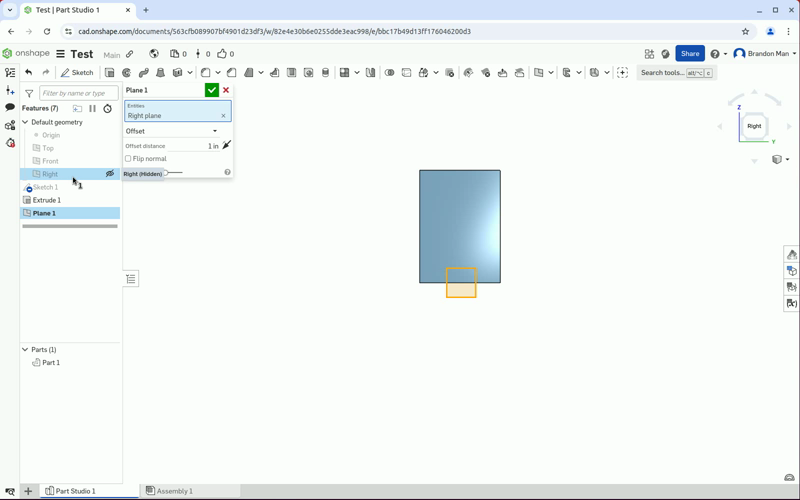
key(tab, 2)
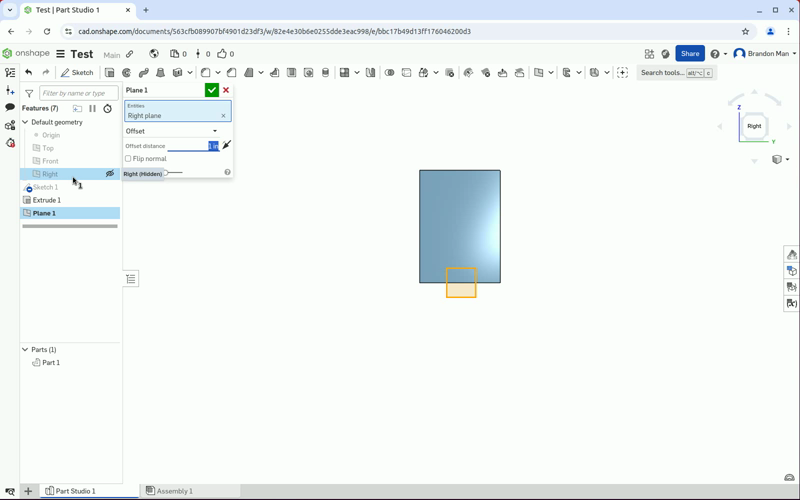
text(2.65)
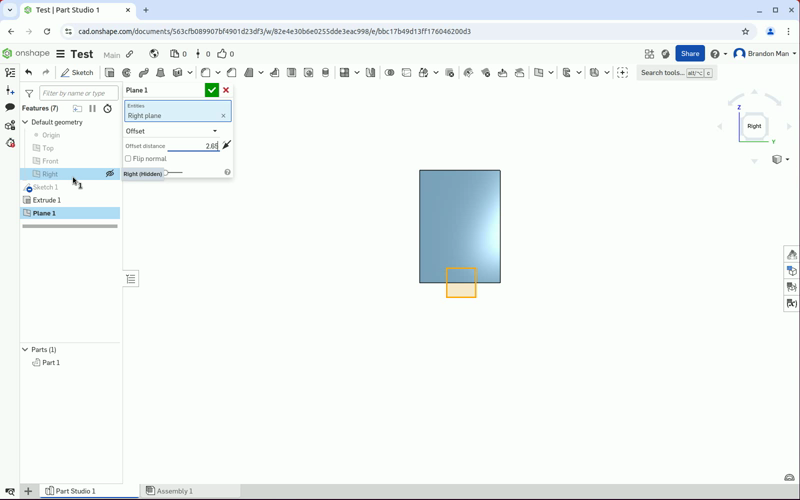
key(enter, 2)
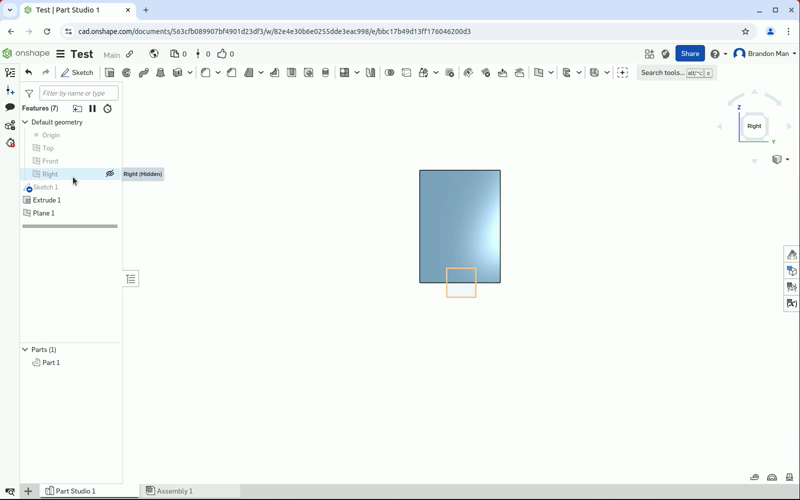
key(shift+s)
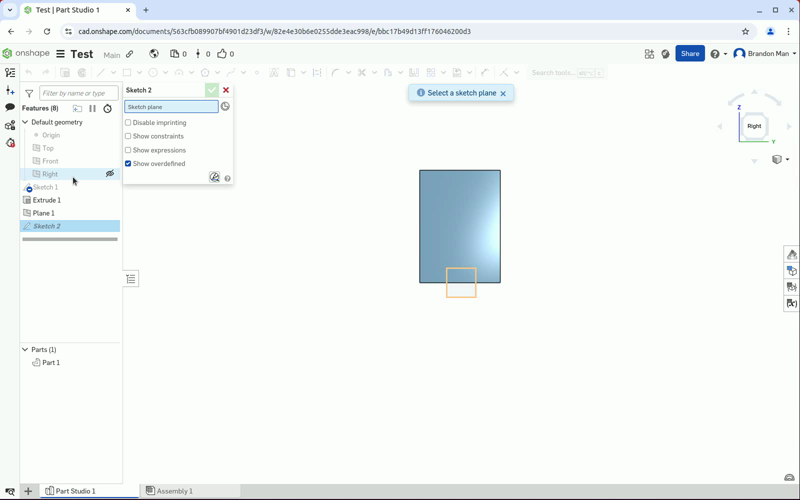
mouse_move(73, 215)
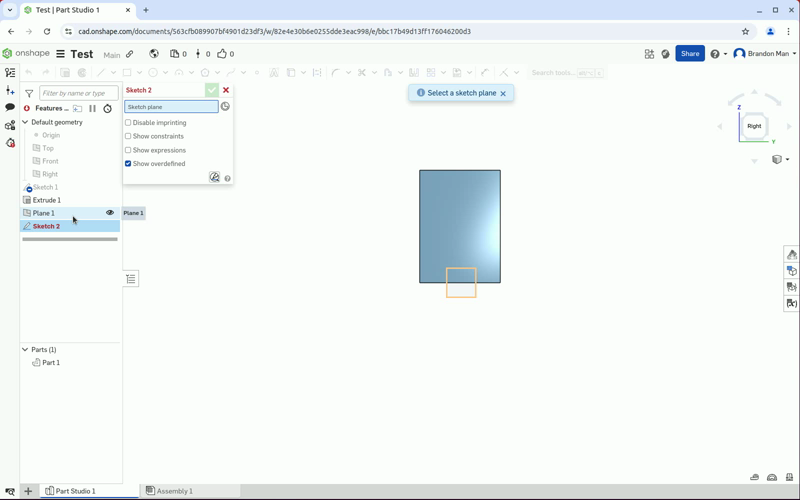
click(73, 215)
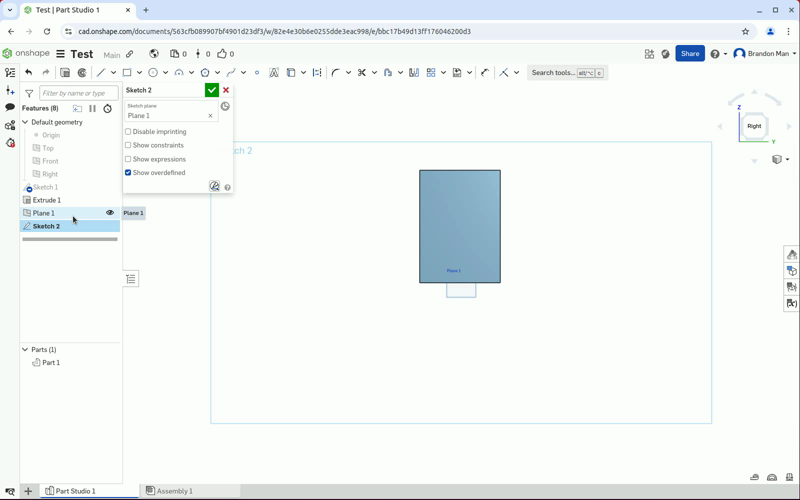
mouse_move(73, 352)
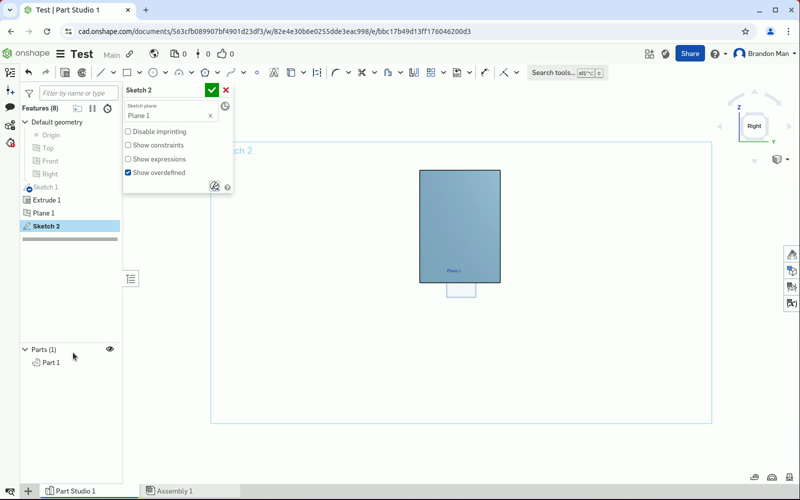
key(y)
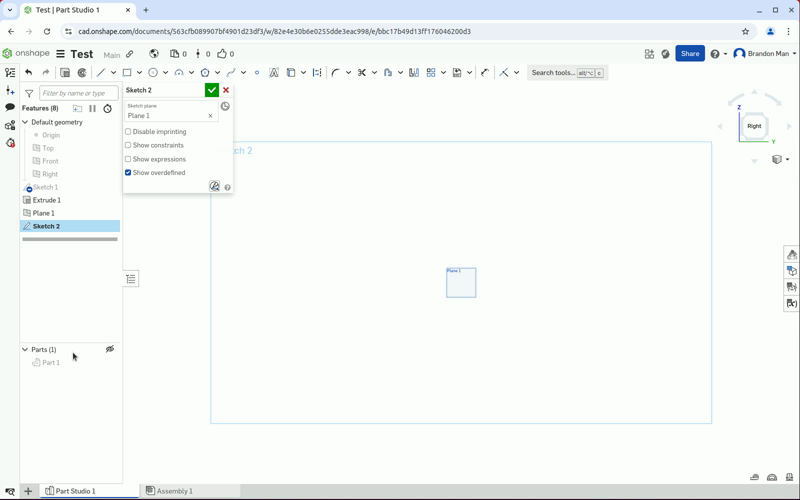
key(c)
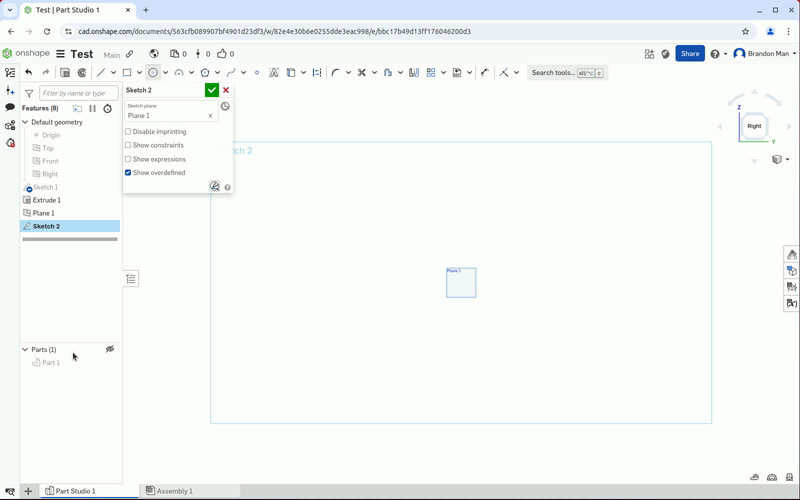
key_down(shift)
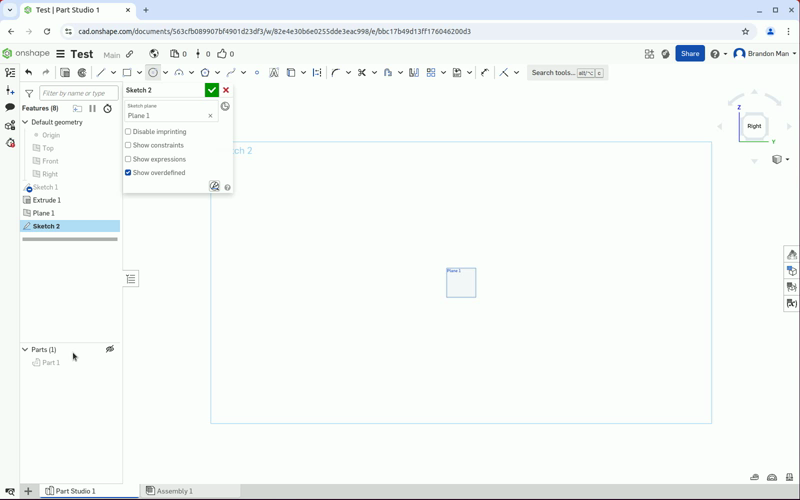
mouse_move(475, 227)
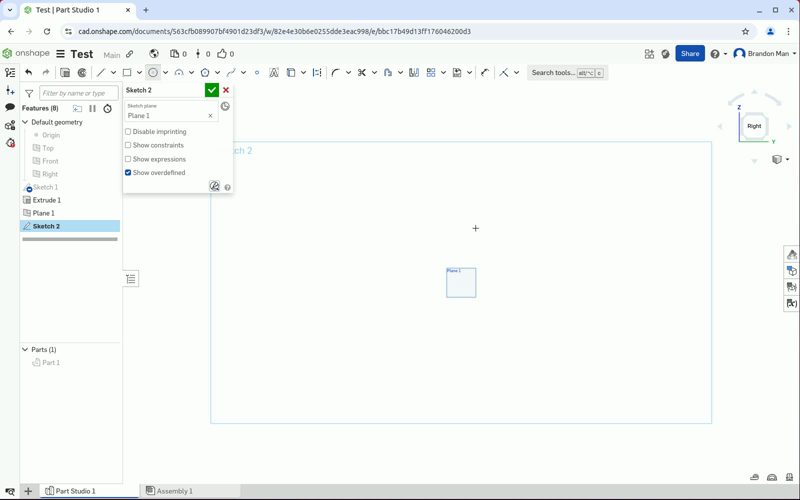
click(475, 227)
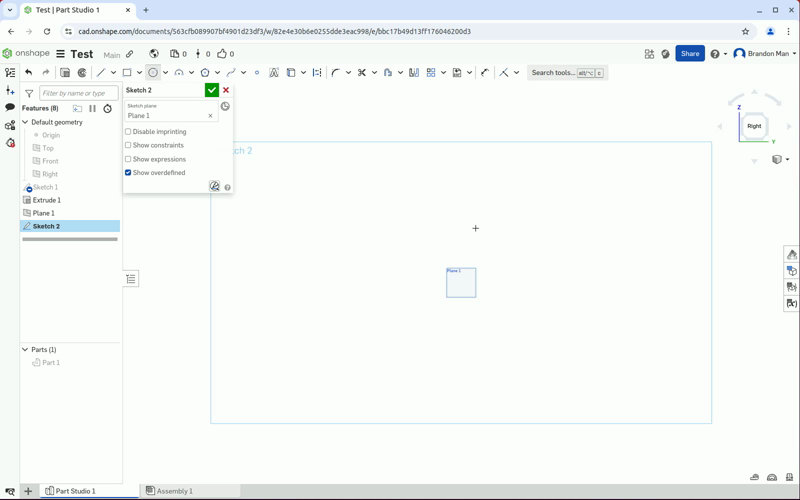
key_up(shift)
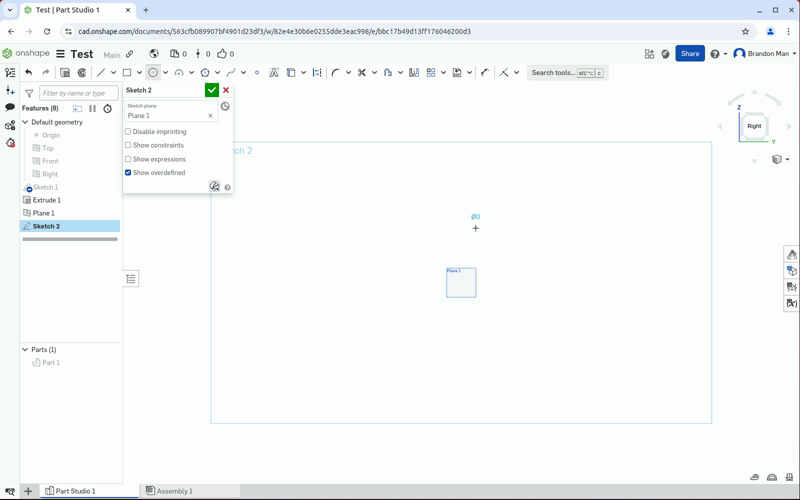
mouse_move(498, 227)
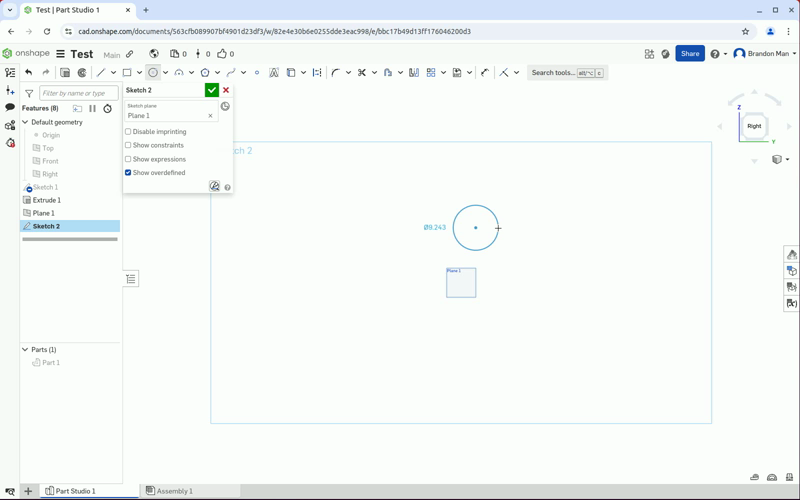
click(498, 227)
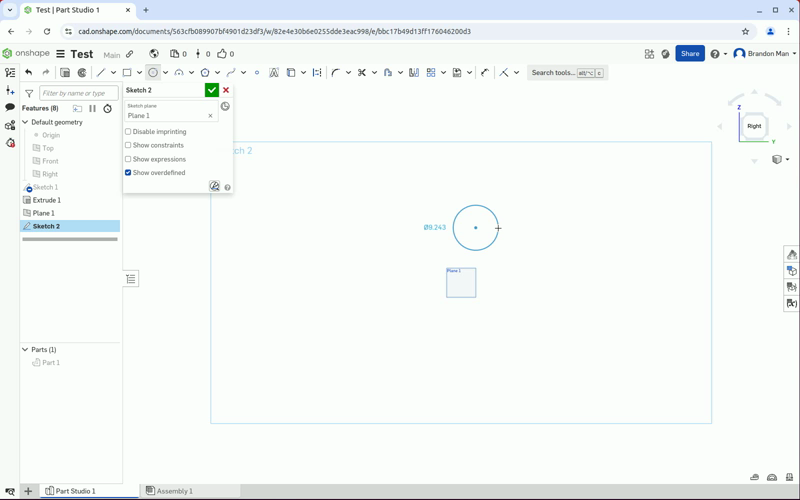
key(esc)
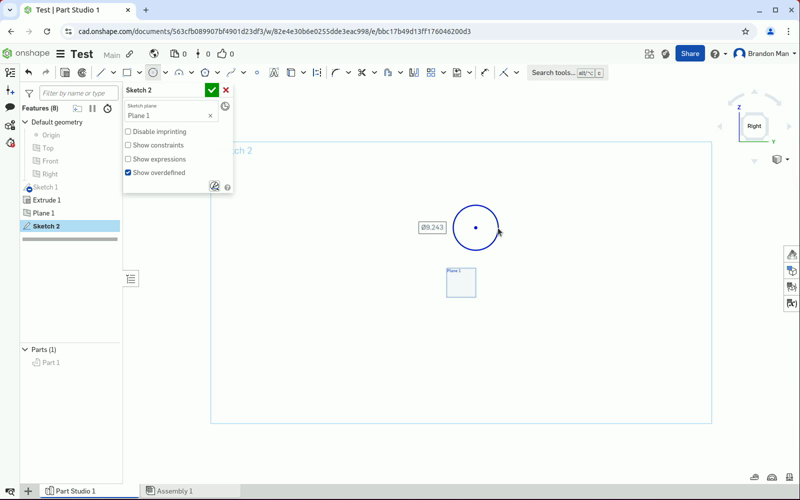
mouse_move(456, 224)
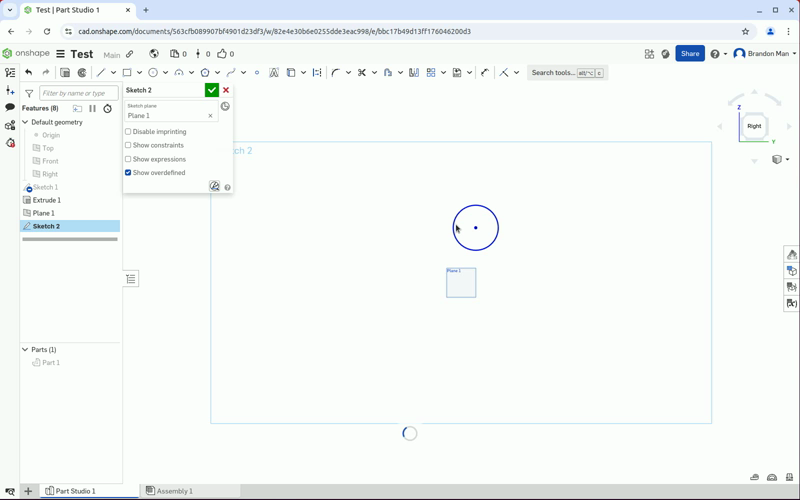
scroll(6)
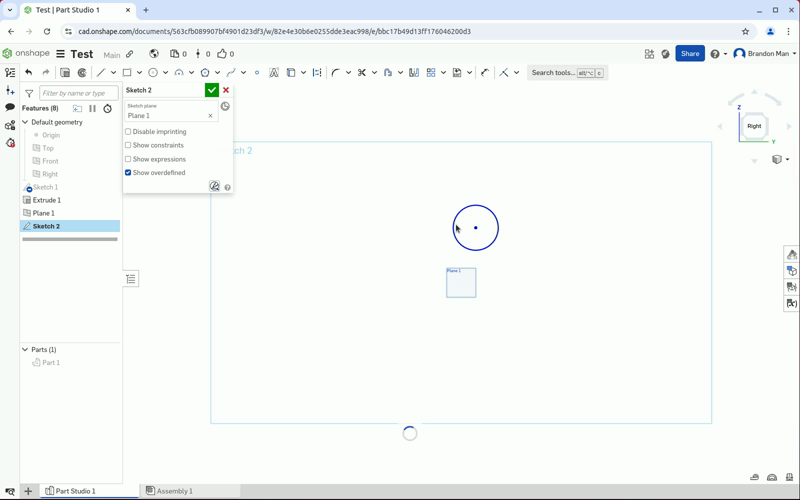
scroll(6)
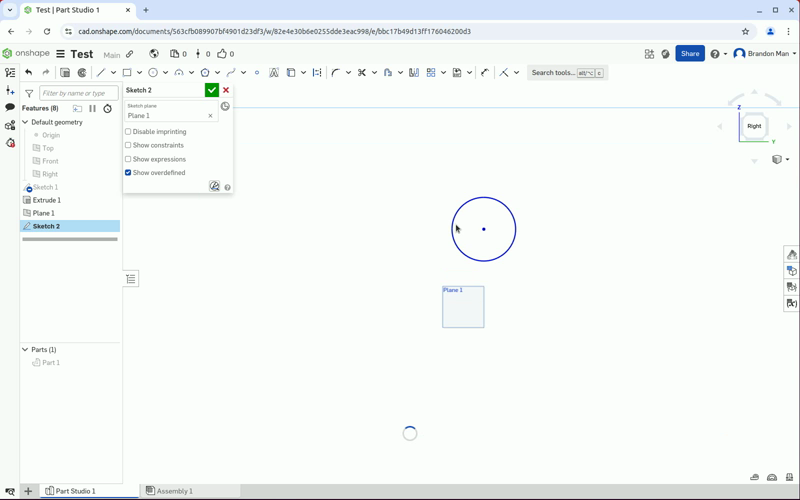
scroll(6)
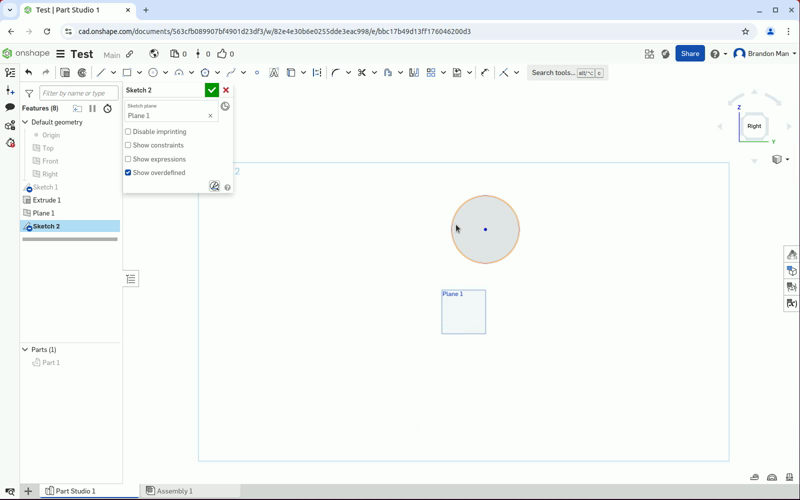
scroll(6)
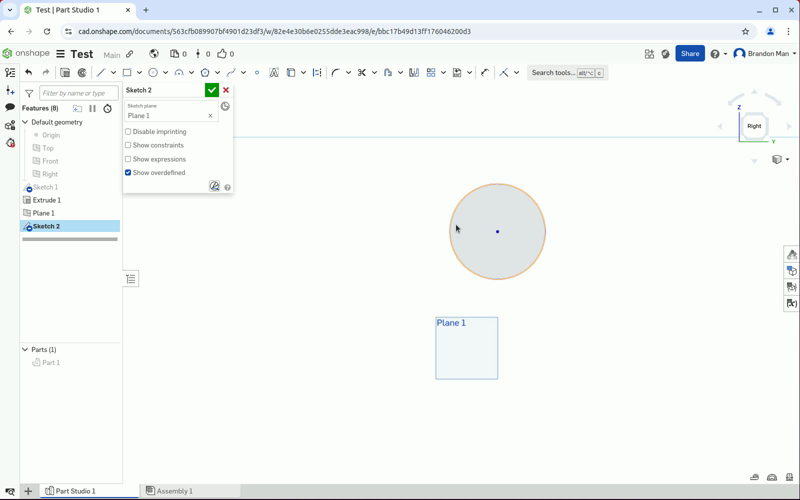
scroll(6)
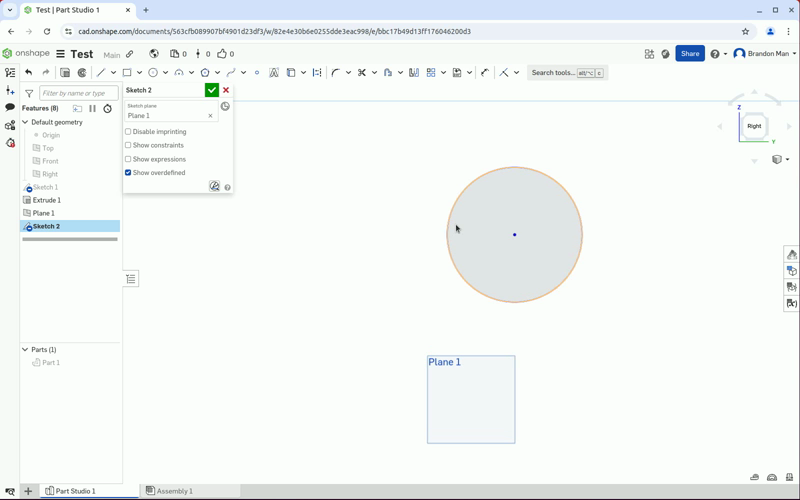
scroll(6)
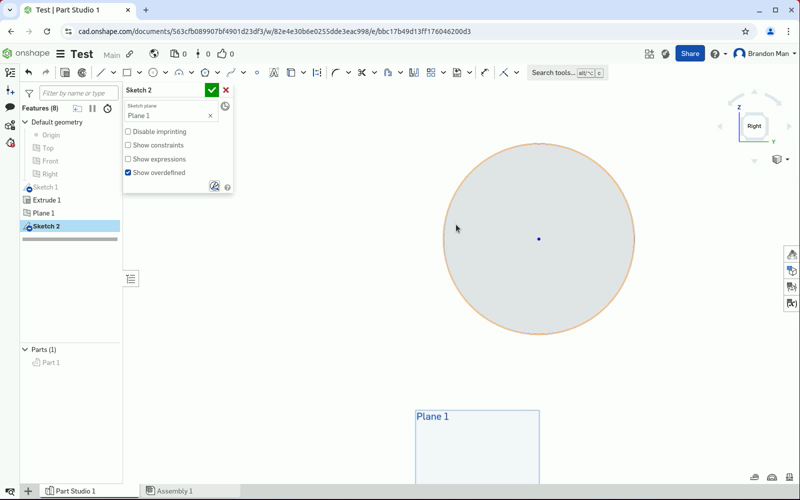
scroll(6)
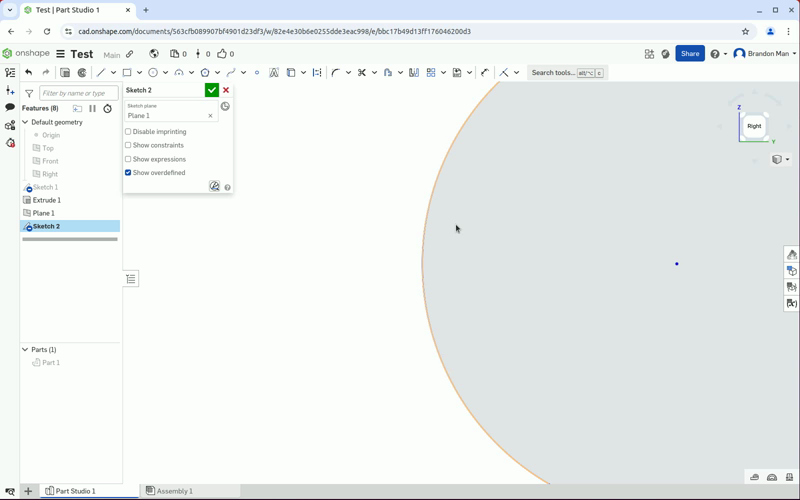
click(456, 224)
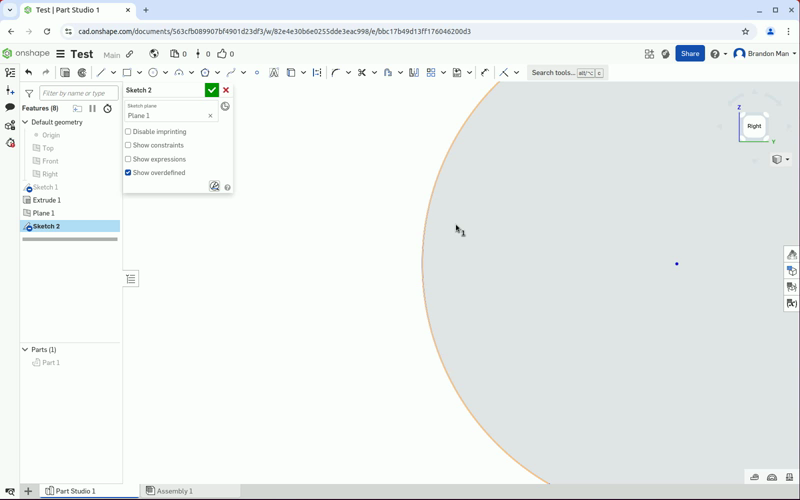
scroll(-6)
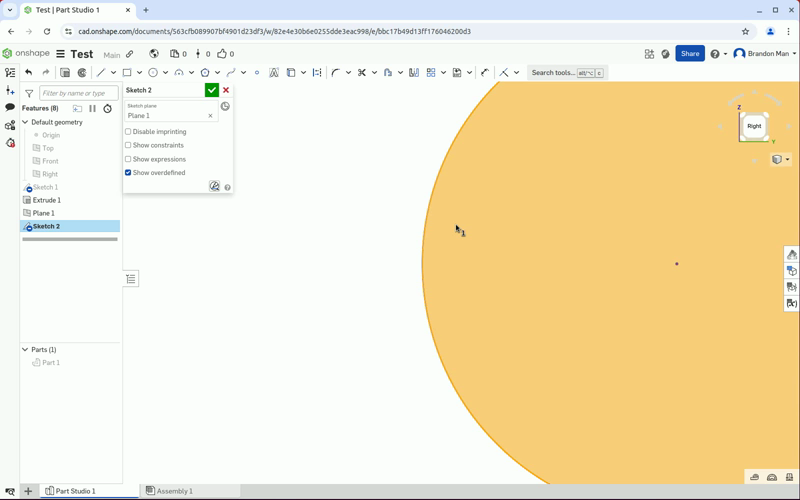
scroll(-6)
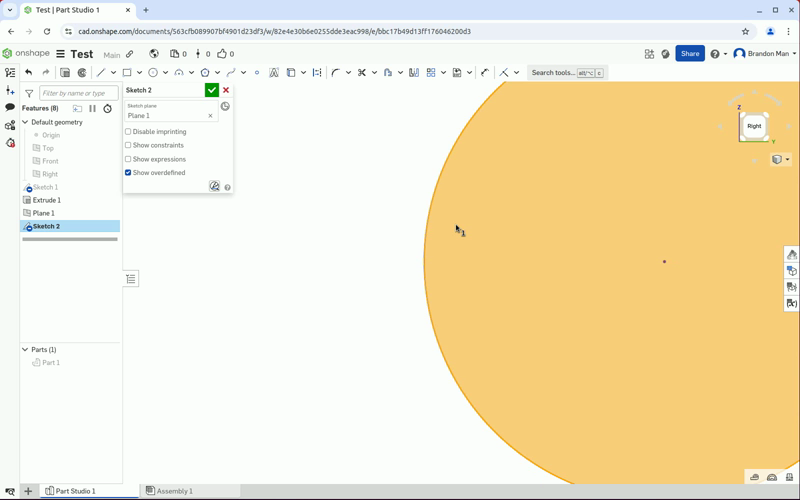
scroll(-6)
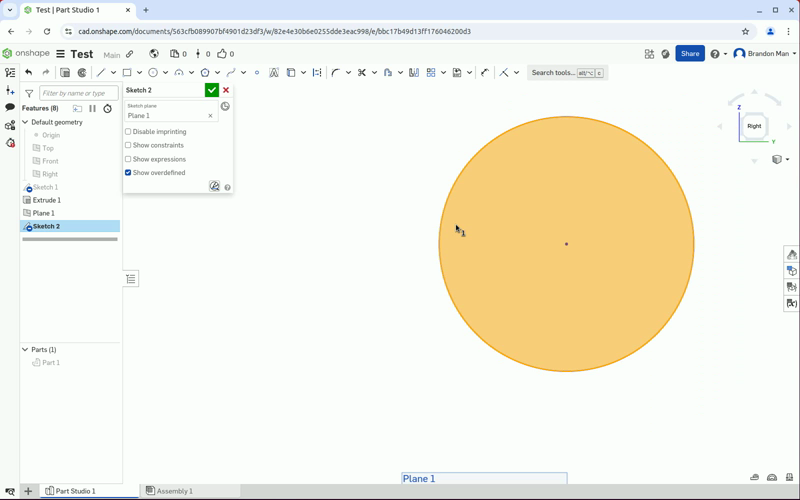
scroll(-6)
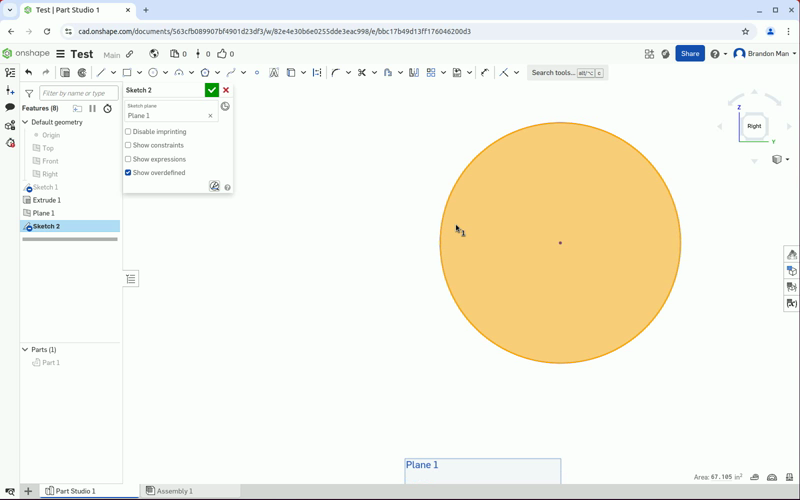
scroll(-6)
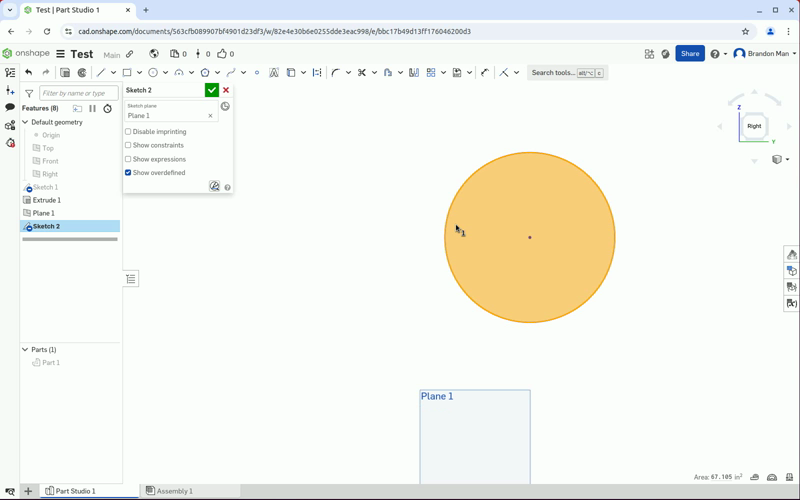
scroll(-6)
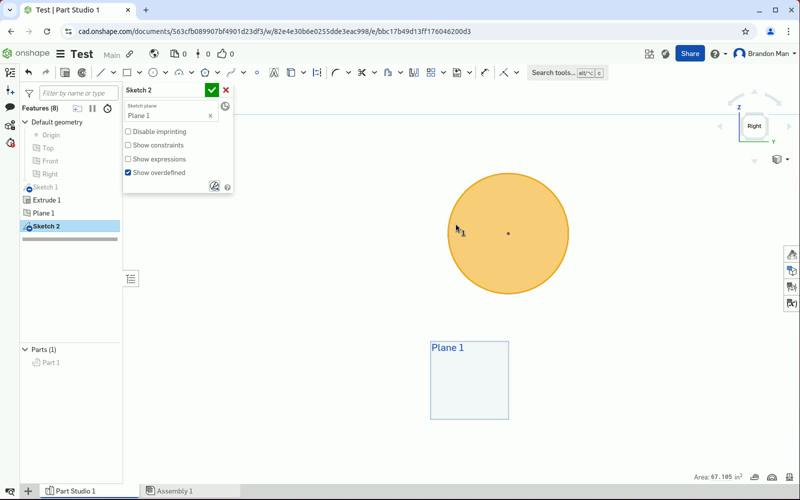
scroll(-6)
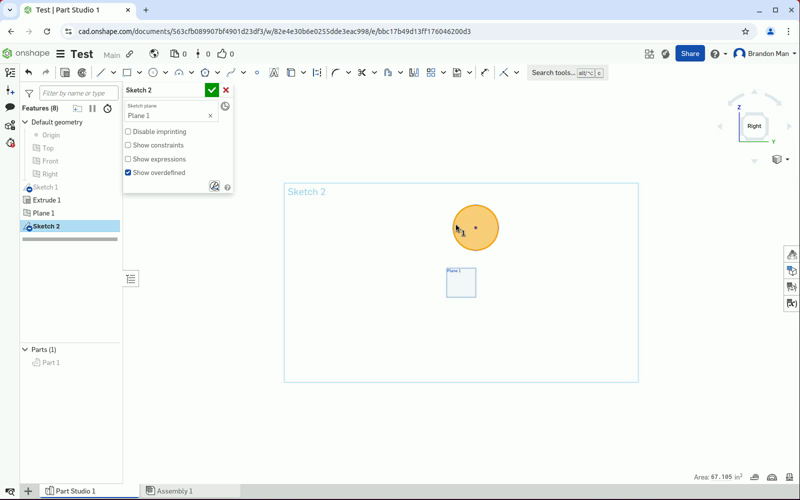
mouse_move(73, 352)
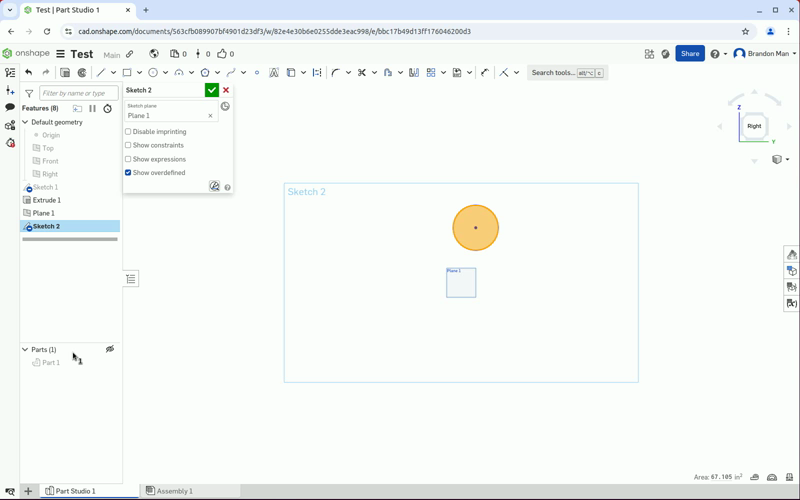
key(shift+y)
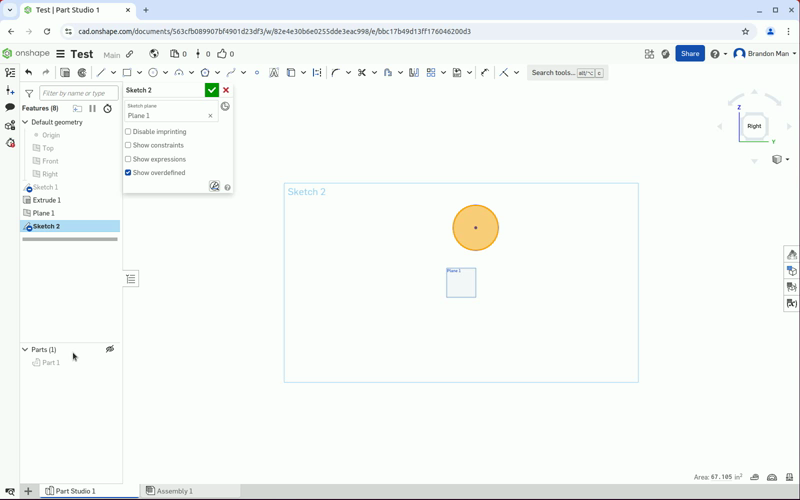
key(shift+e)
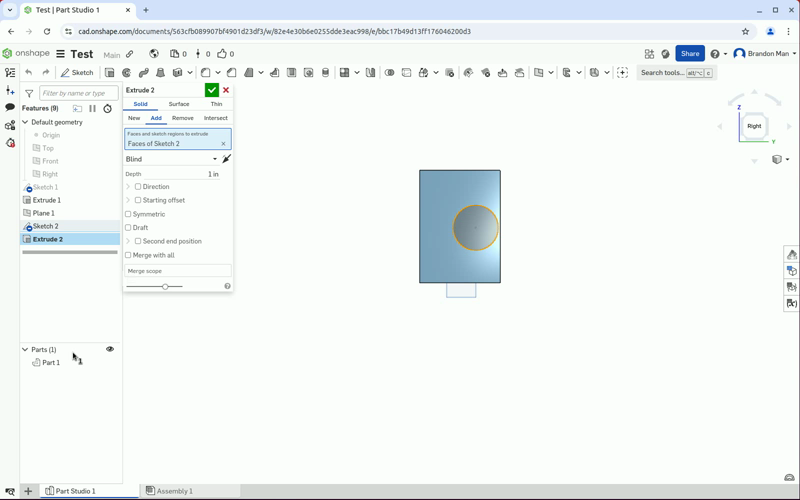
mouse_move(143, 106)
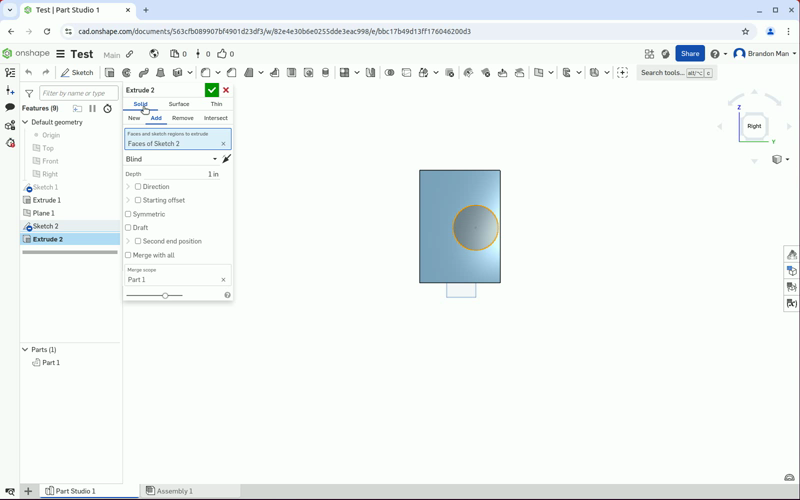
click(143, 106)
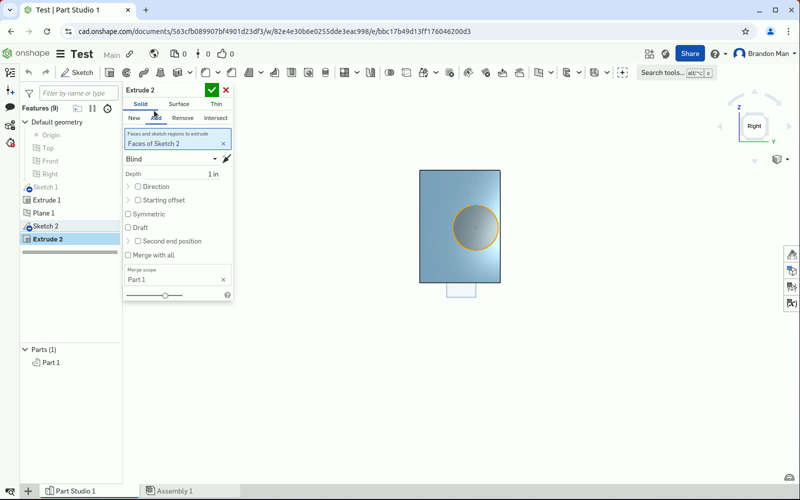
mouse_move(186, 120)
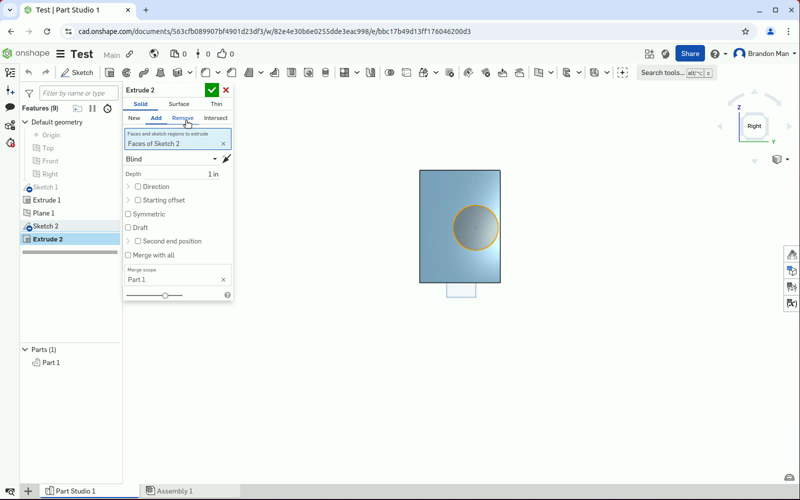
click(186, 120)
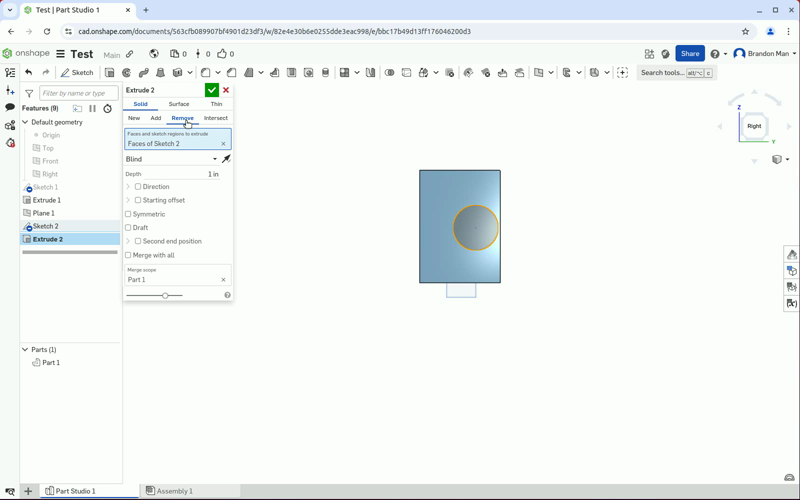
key(tab, 4)
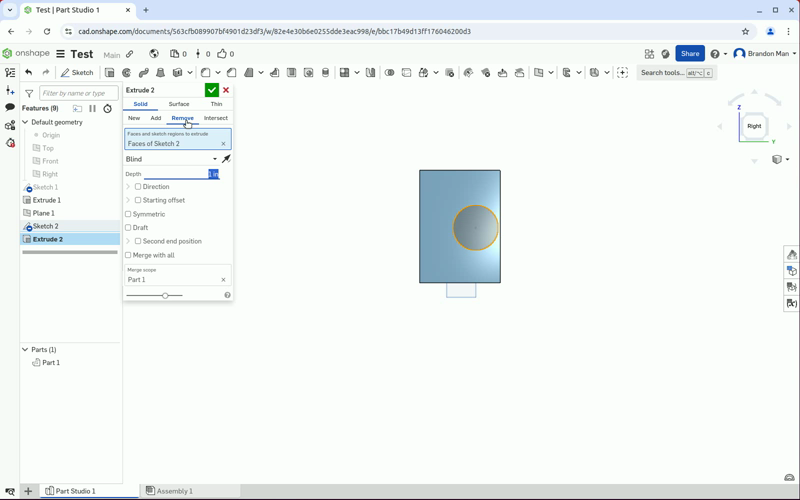
text(23.108)
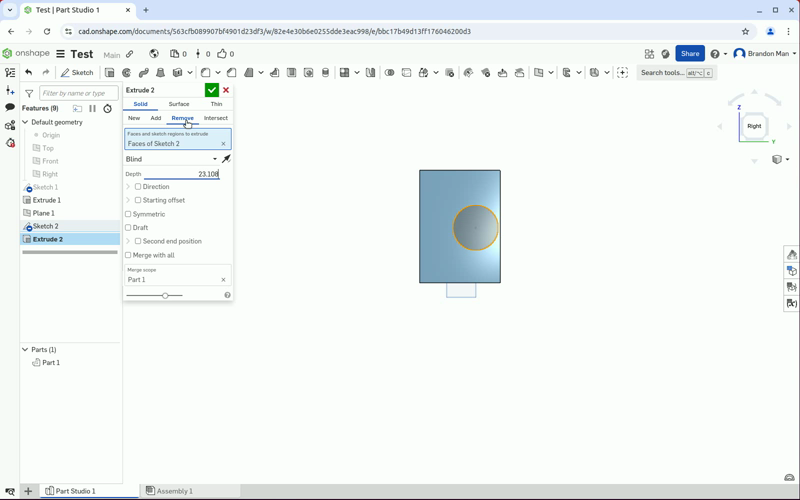
key(tab, 6)
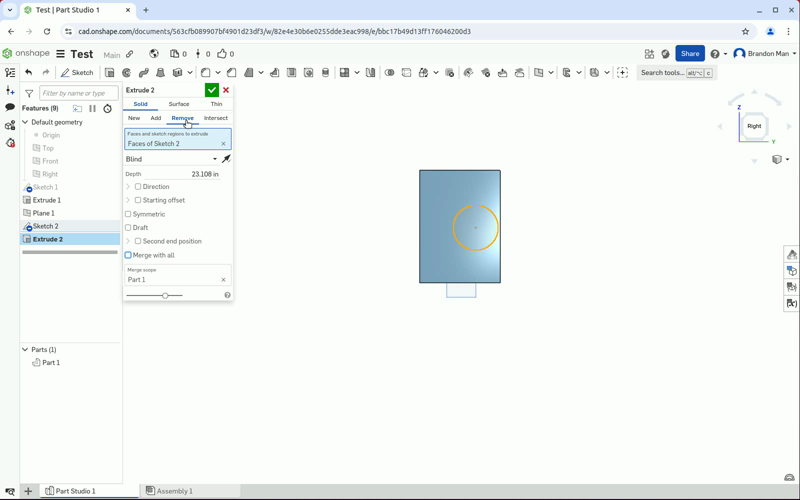
key(space)
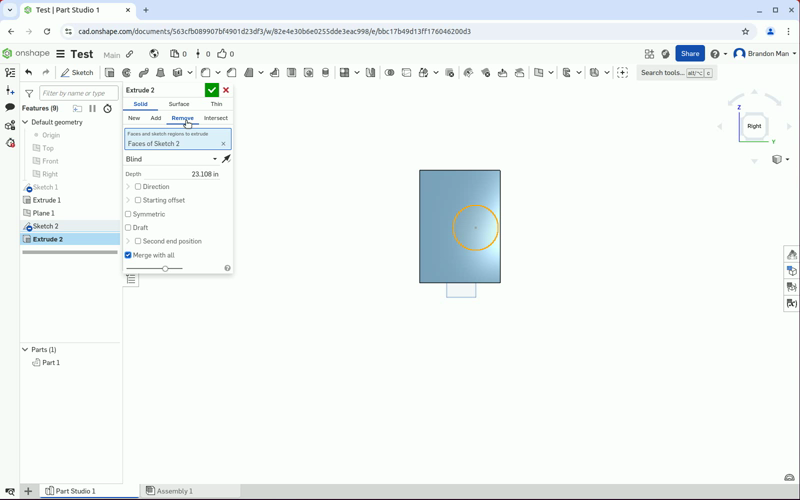
key(enter)
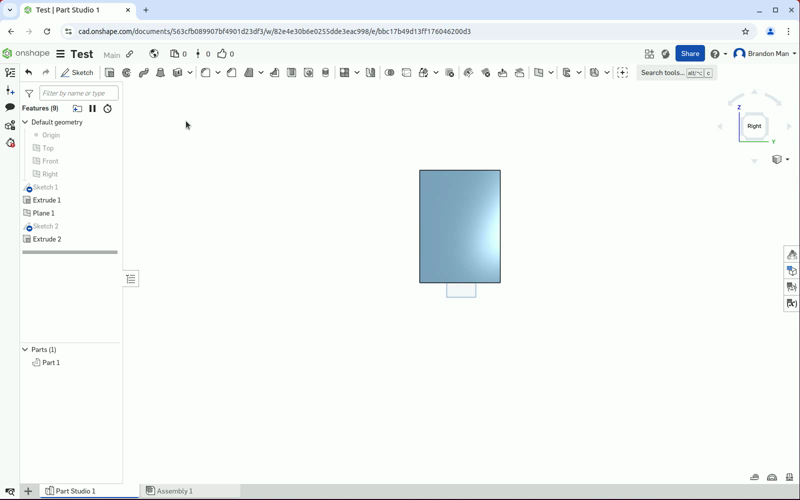
key(shift+h)
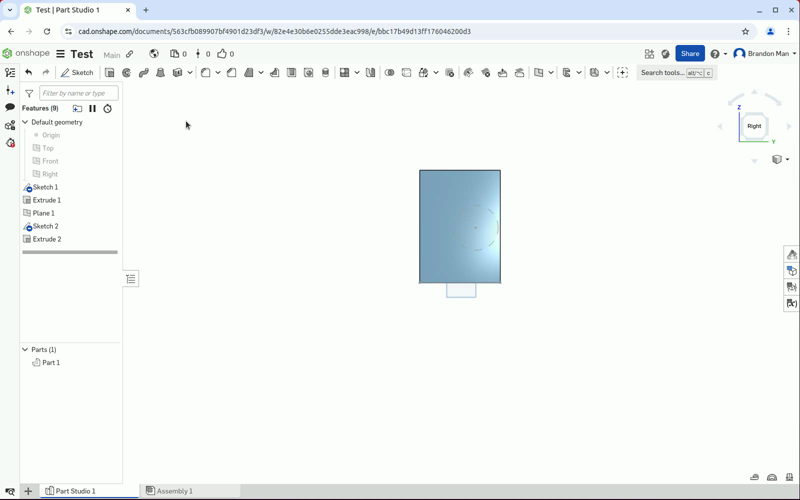
key(shift+h)
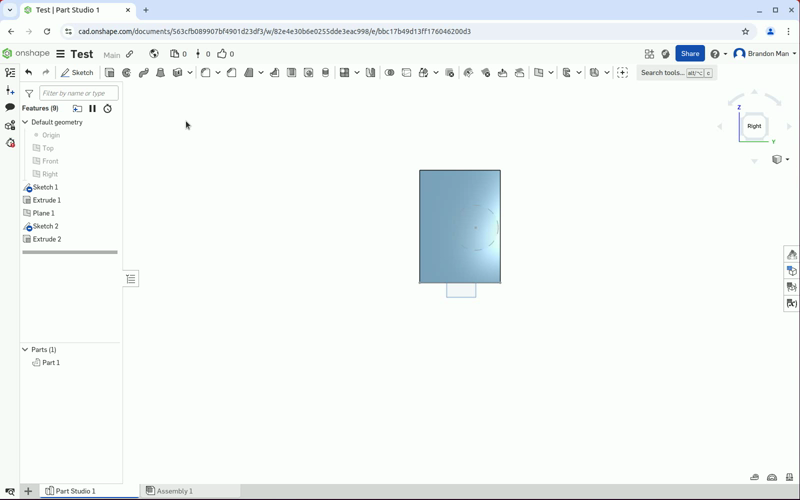
key(shift+7)
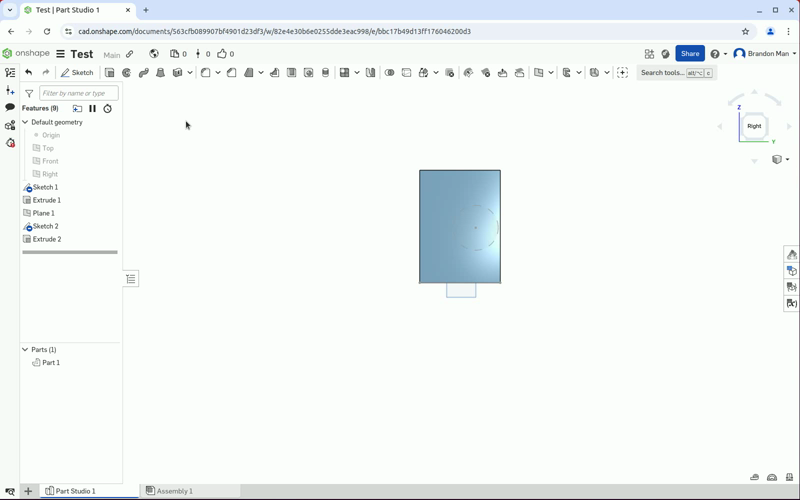
key(right, 2)
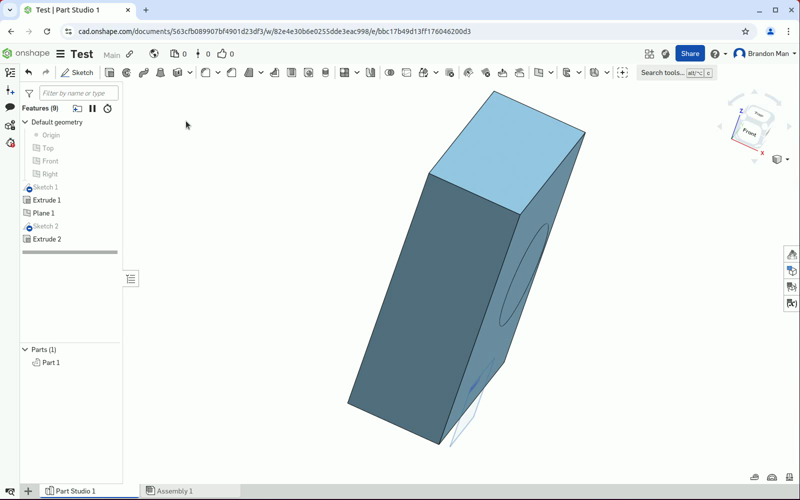
key(down, 2)
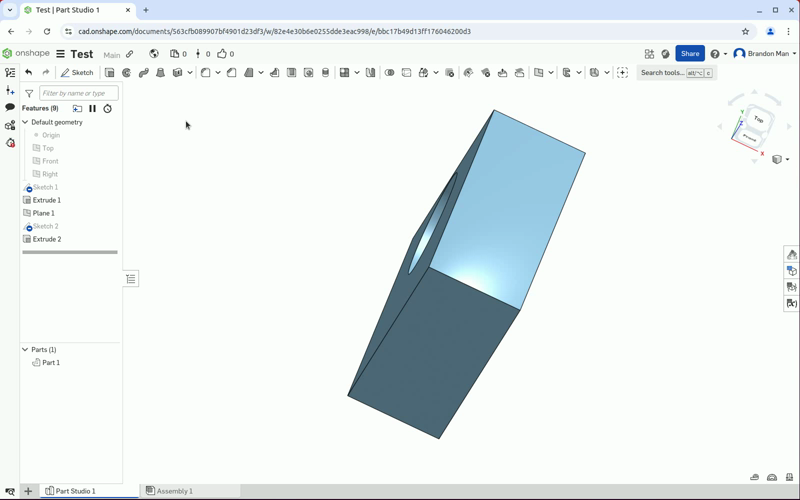
key(up, 2)
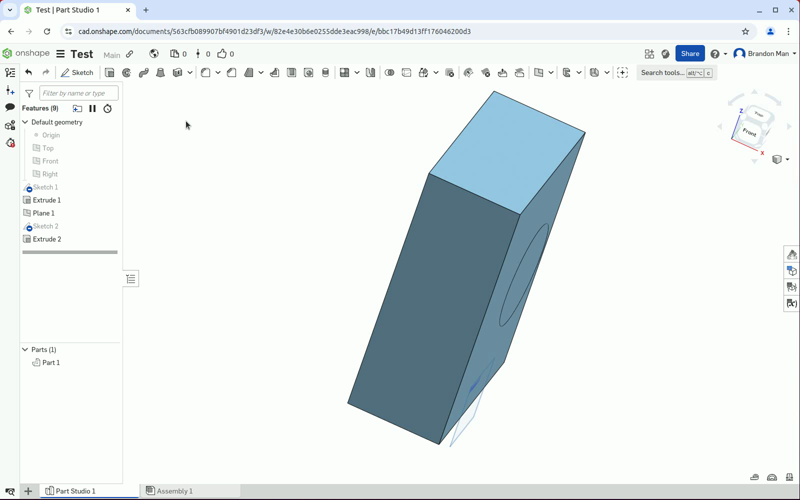
key(left, 2)
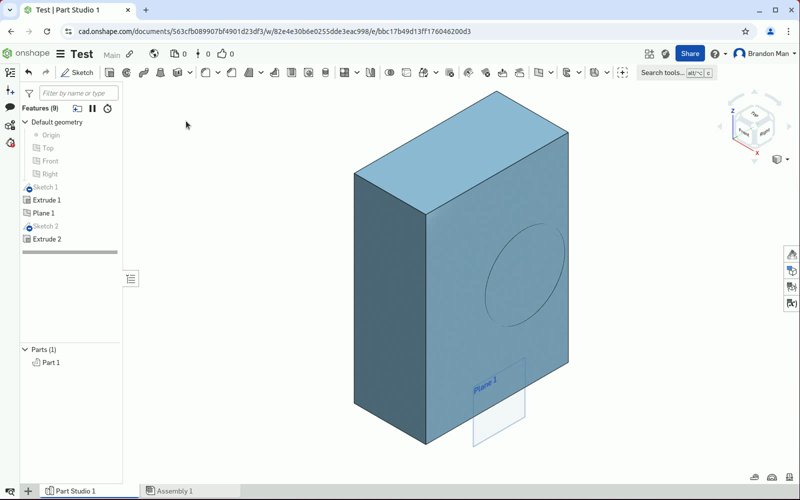
mouse_move(73, 189)
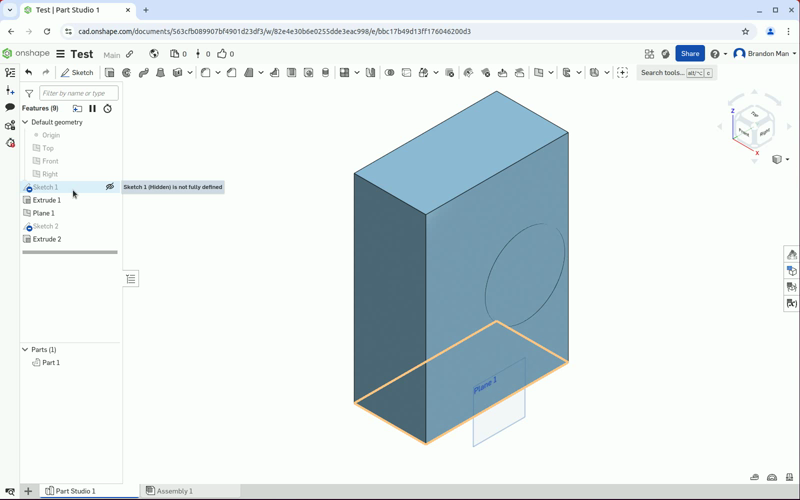
click(73, 189)